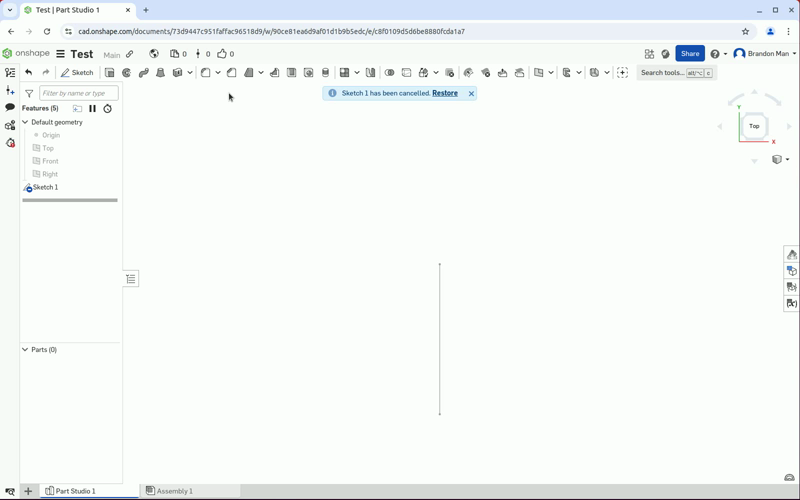
key(shift+h)
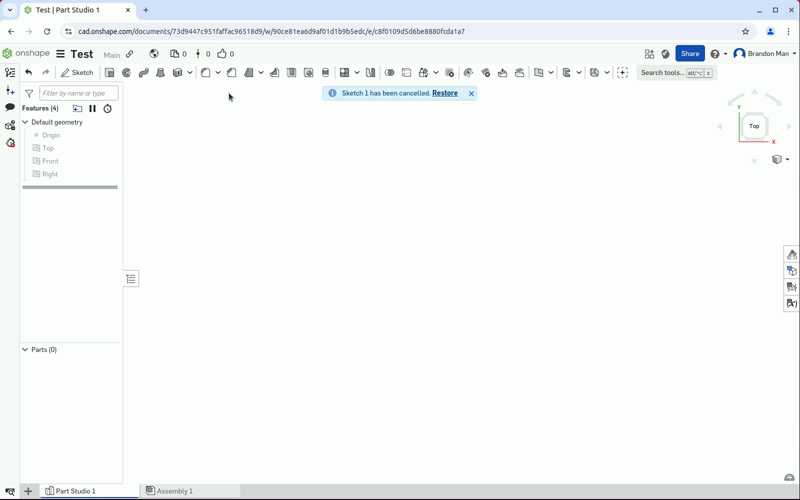
mouse_move(73, 352)
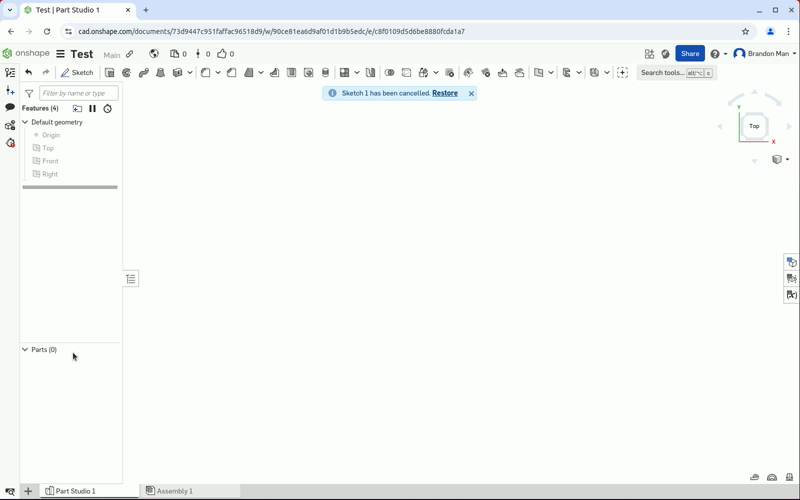
key(y)
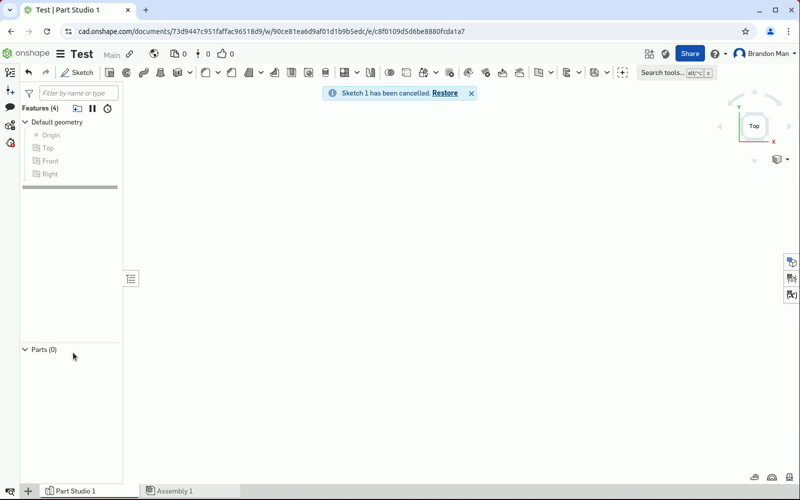
key(shift+p)
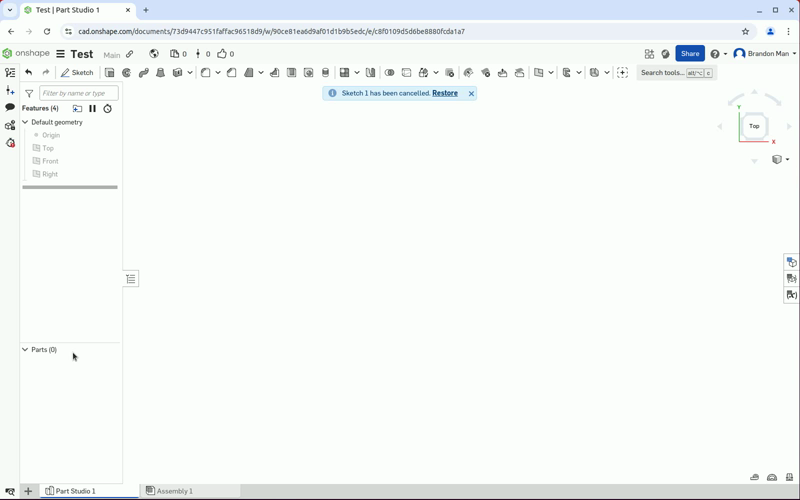
key(space)
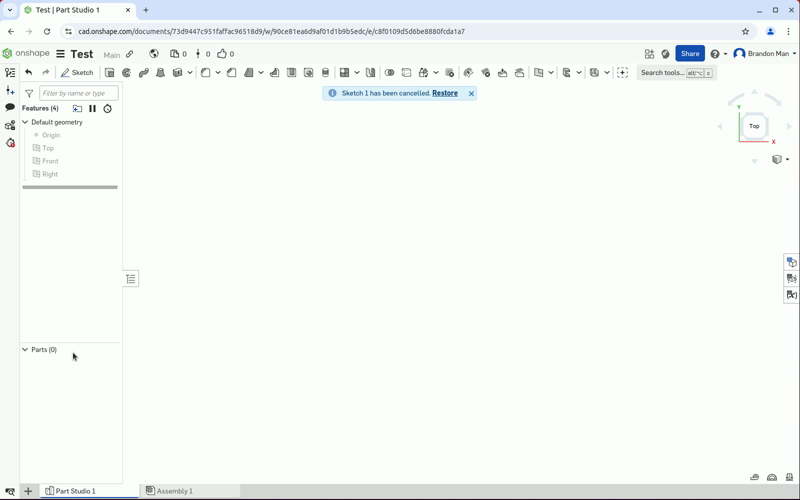
key_down(shift)
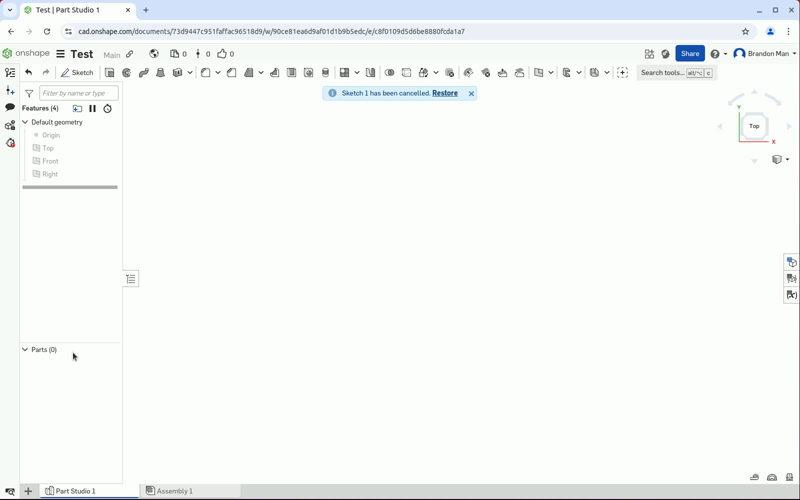
key(up)
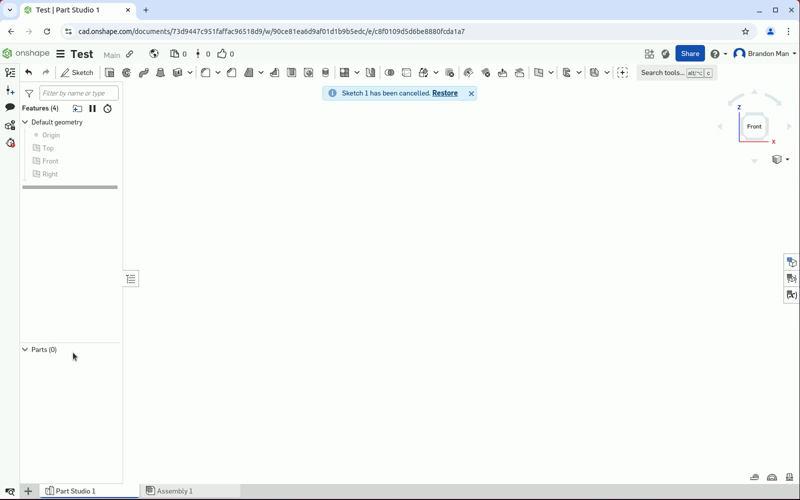
key_up(shift)
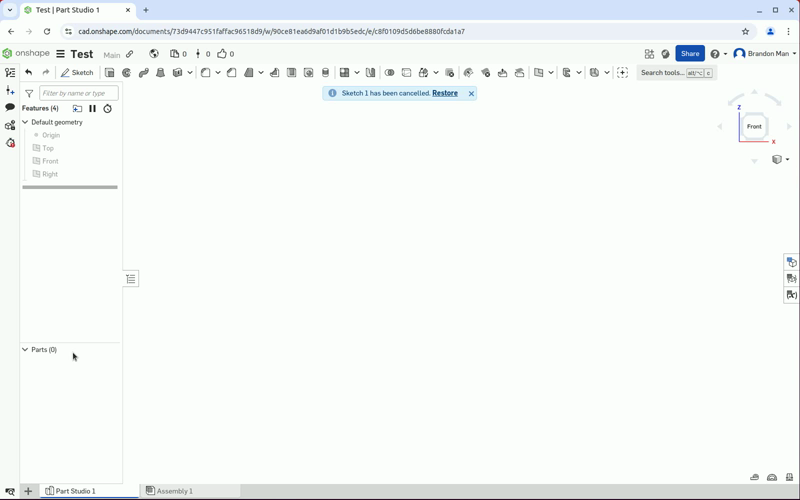
mouse_move(73, 352)
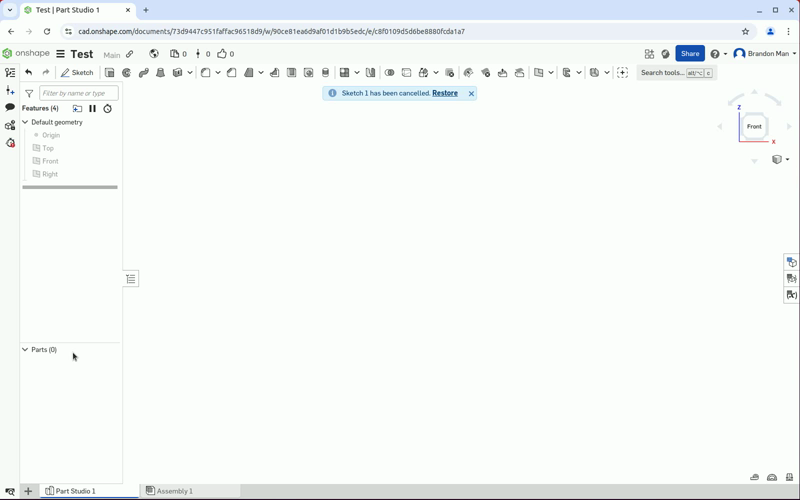
key(shift+y)
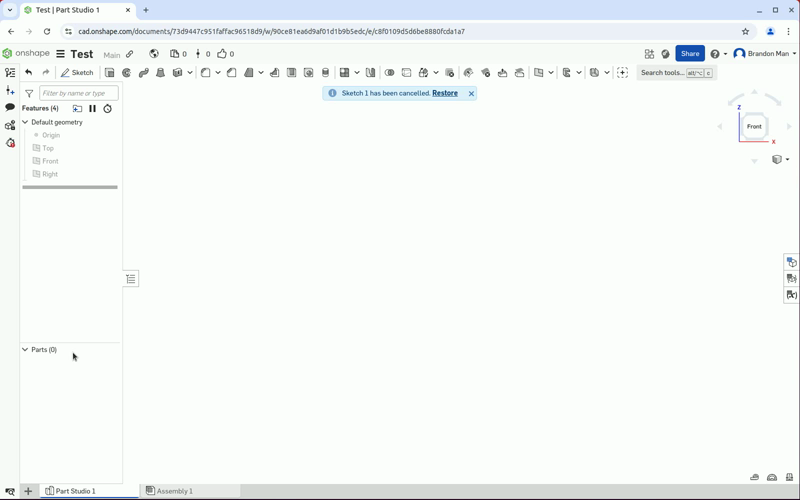
key(shift+s)
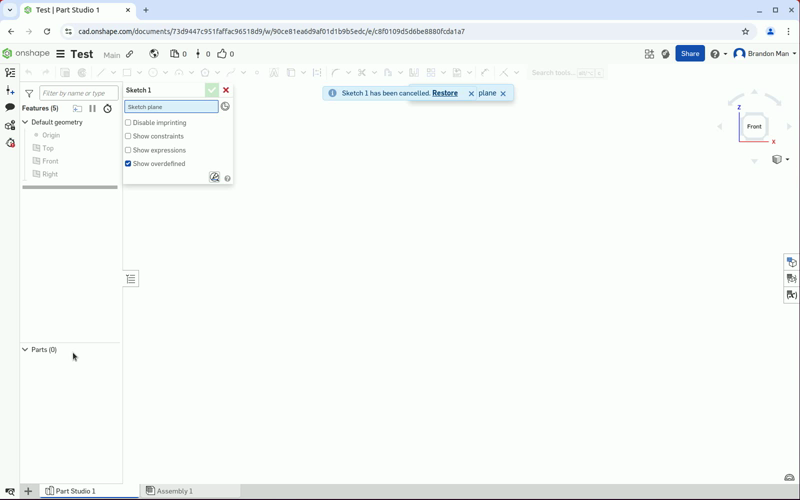
mouse_move(73, 163)
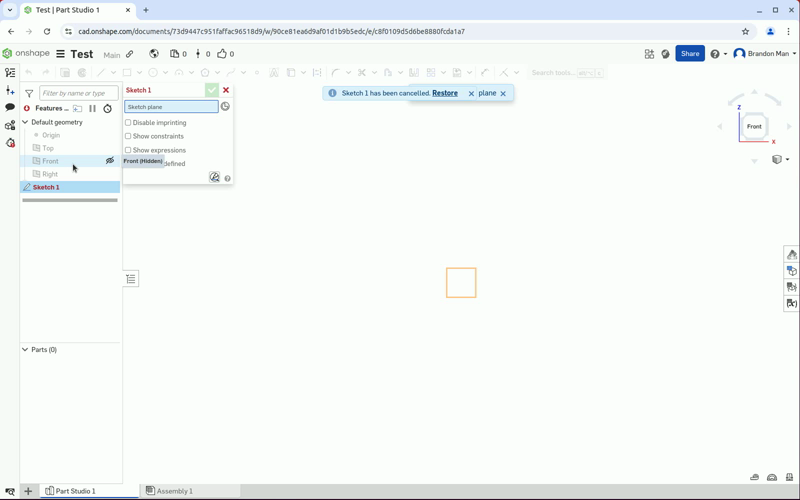
click(73, 163)
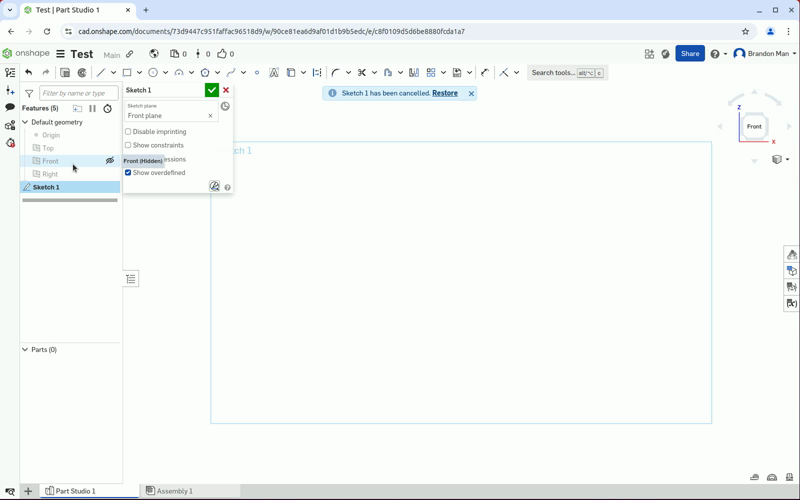
mouse_move(73, 352)
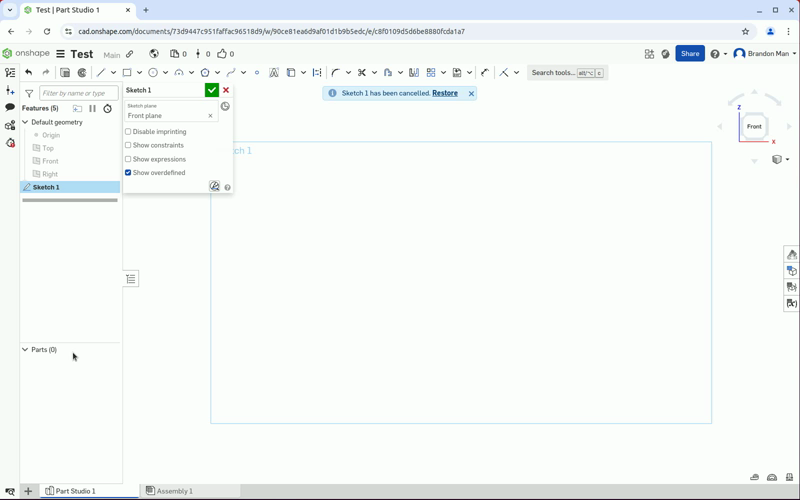
key(y)
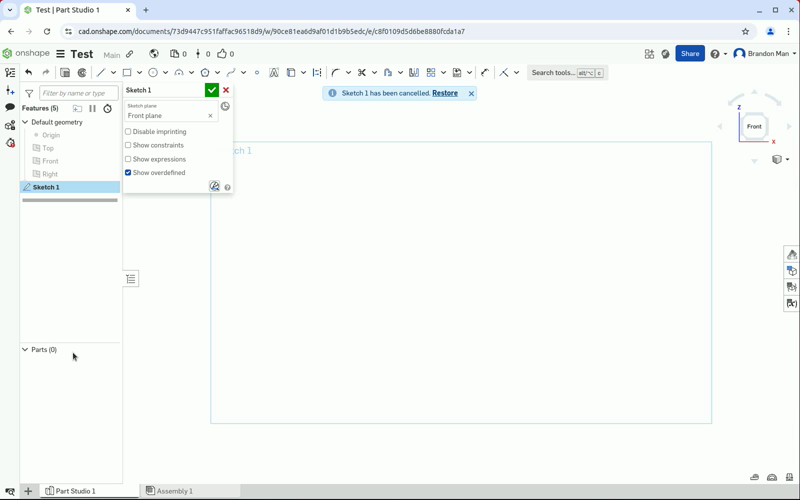
key(l)
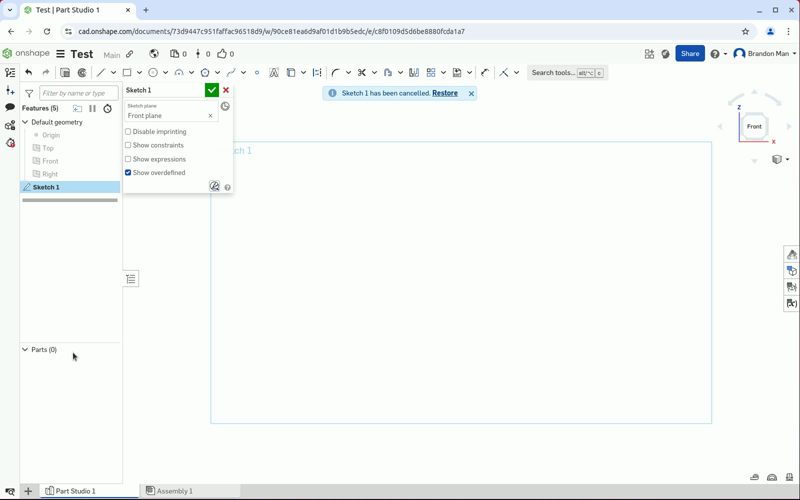
key_down(shift)
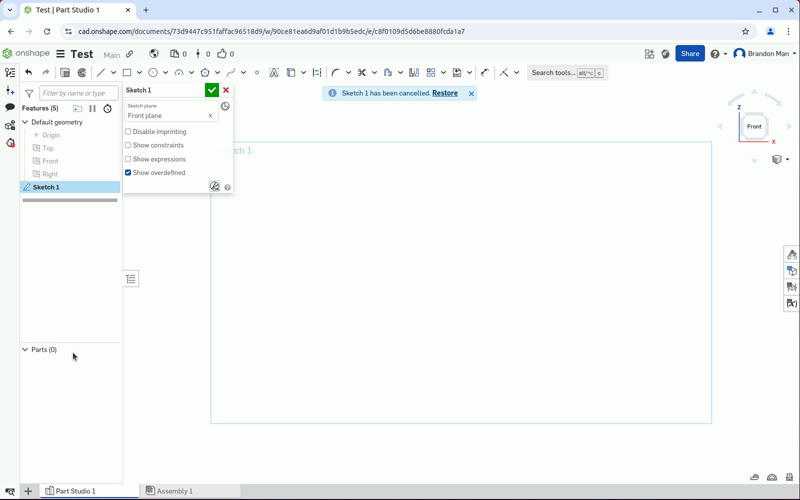
mouse_move(396, 190)
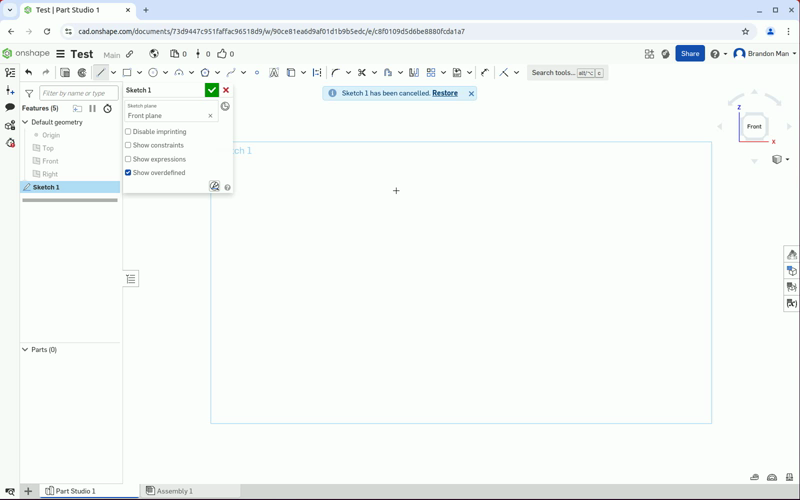
click(396, 190)
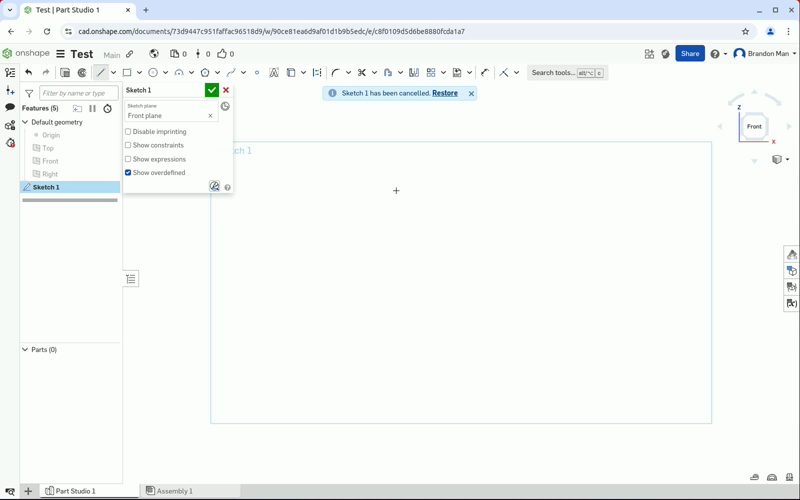
key_up(shift)
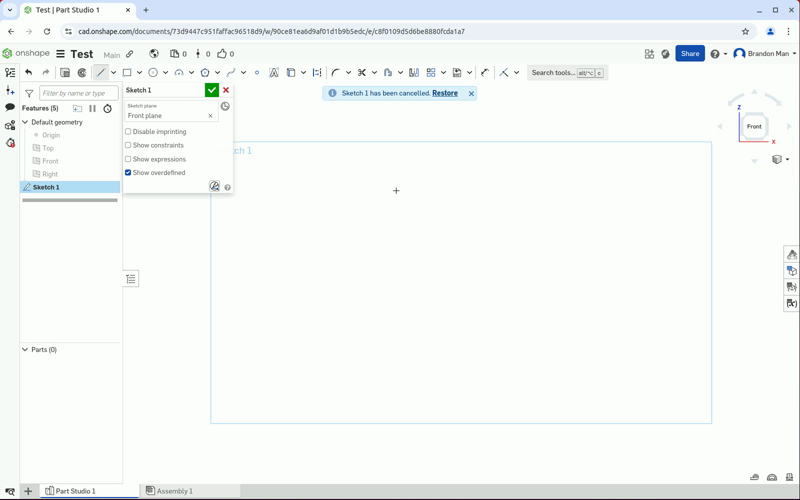
key_down(shift)
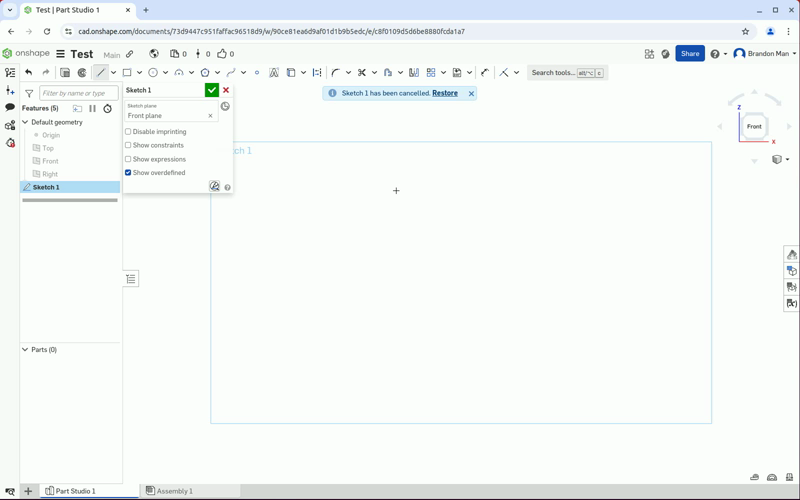
mouse_move(412, 384)
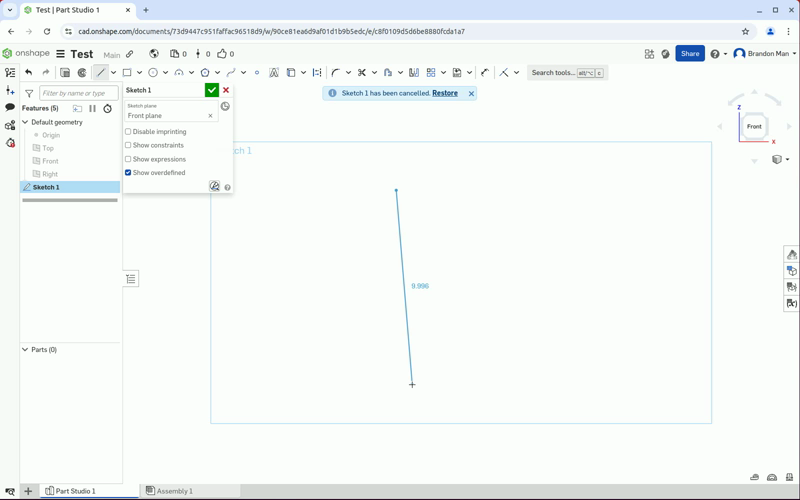
click(412, 384)
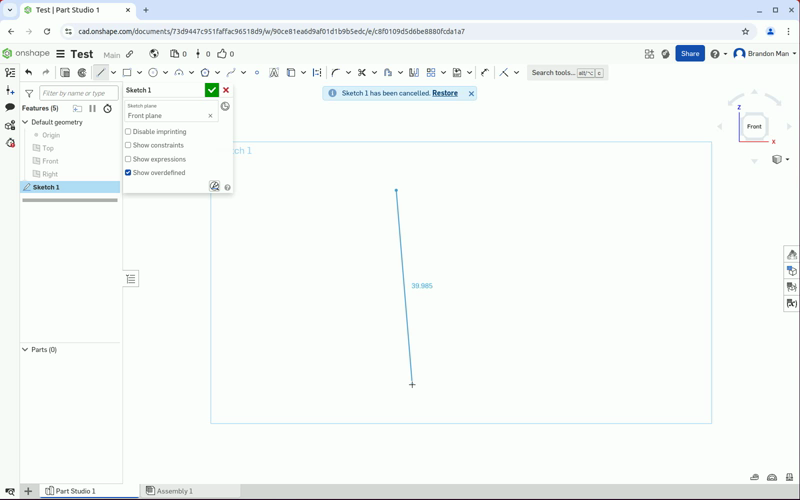
key_up(shift)
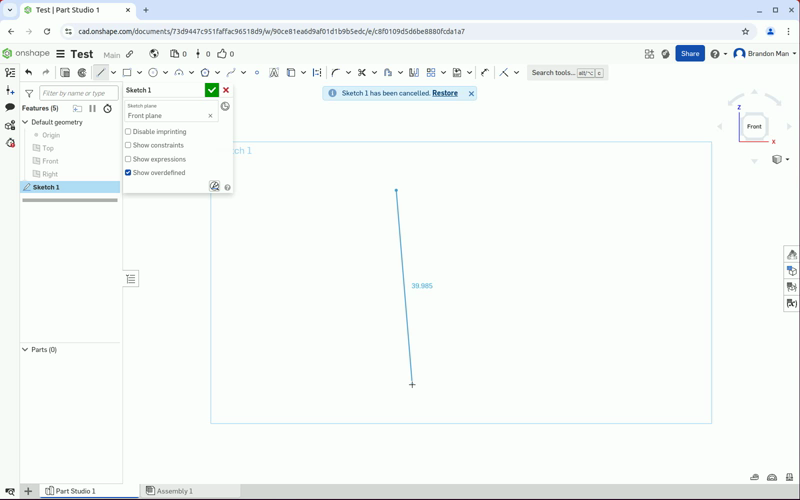
key_down(shift)
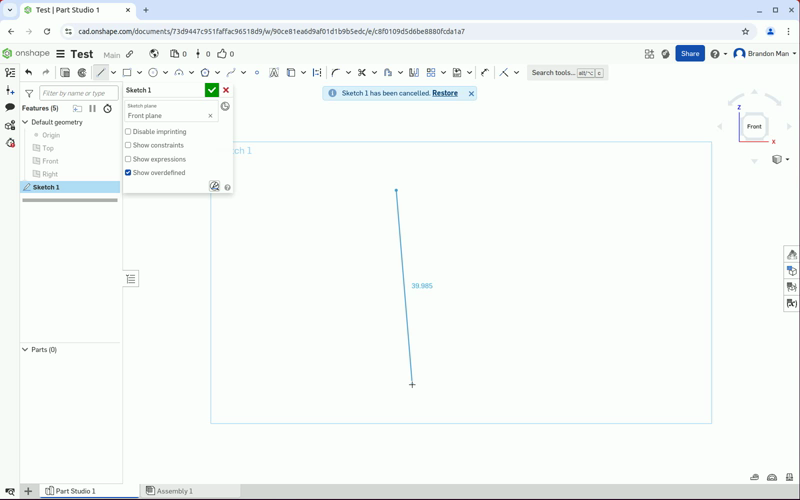
mouse_move(571, 271)
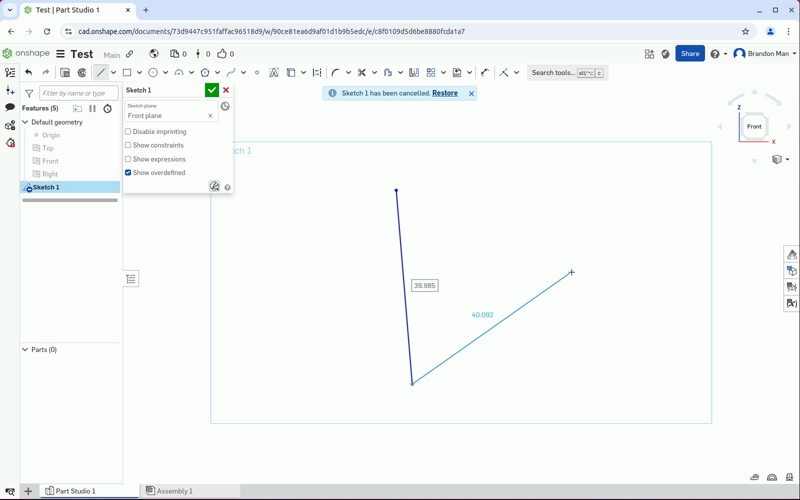
click(571, 271)
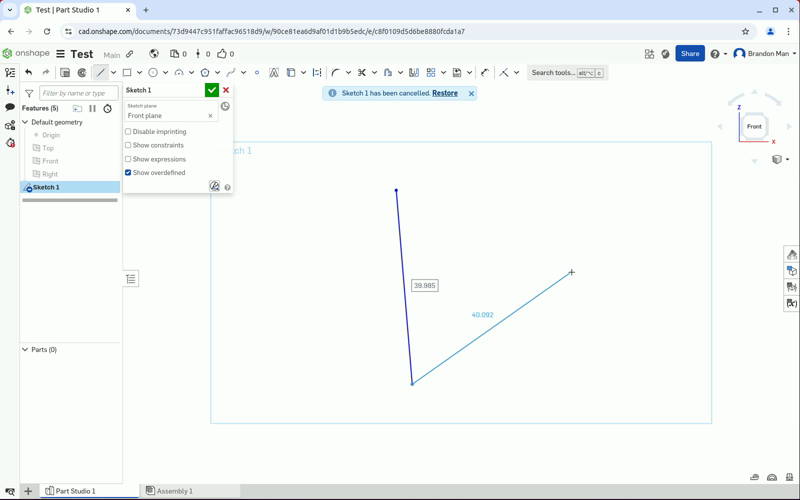
key_up(shift)
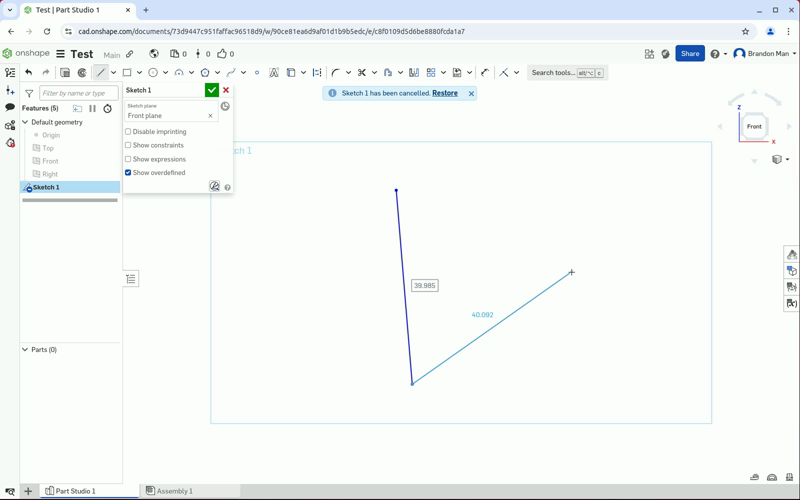
key_down(shift)
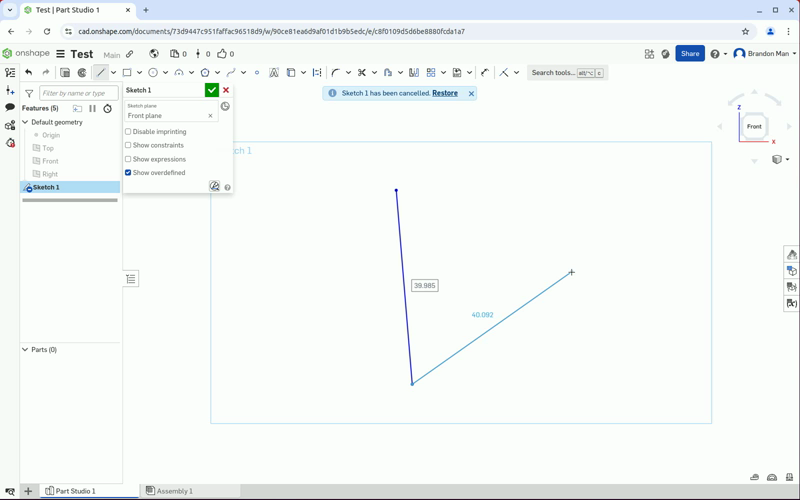
mouse_move(396, 190)
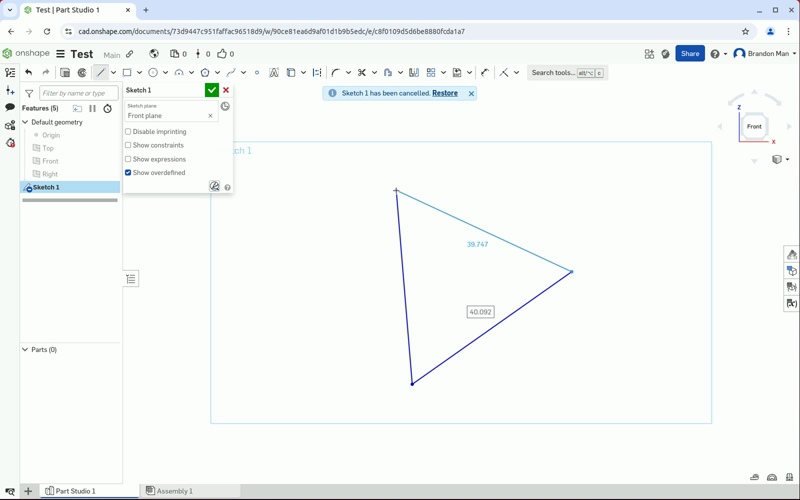
key_up(shift)
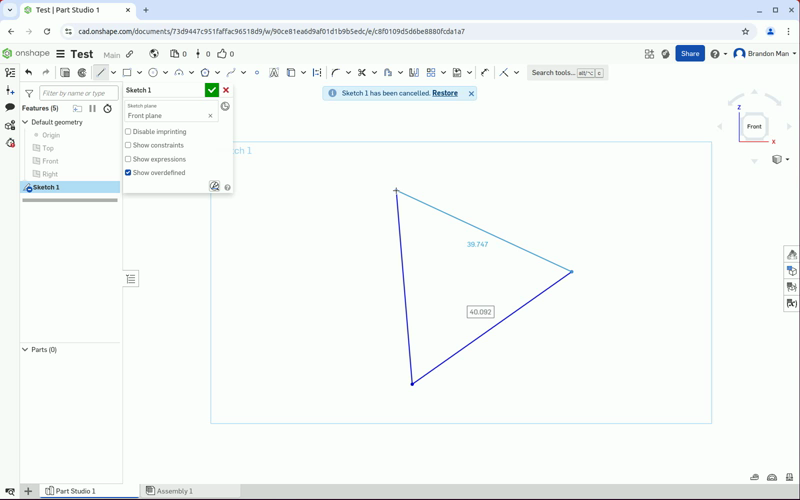
click(396, 190)
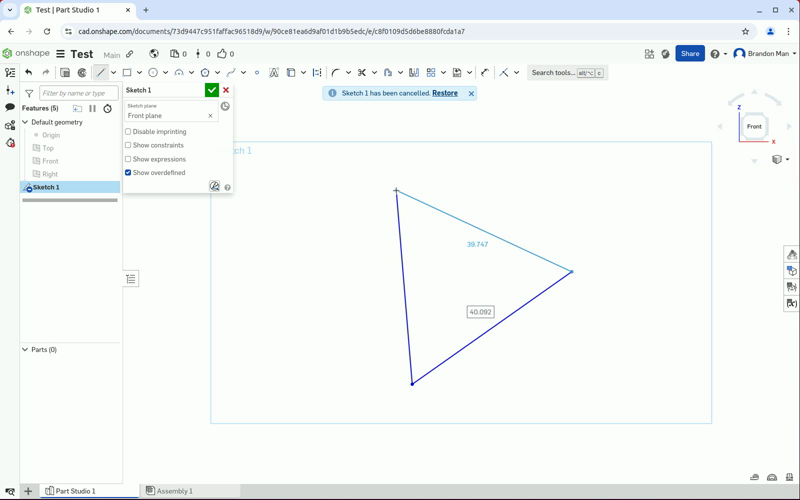
key(esc)
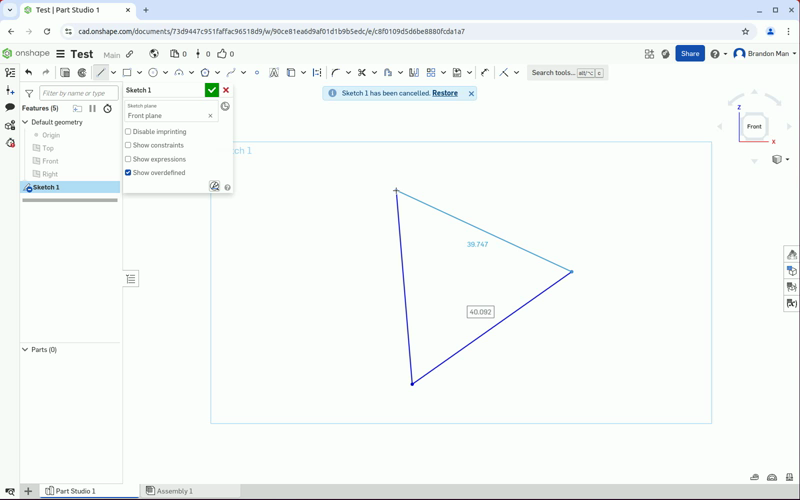
mouse_move(416, 232)
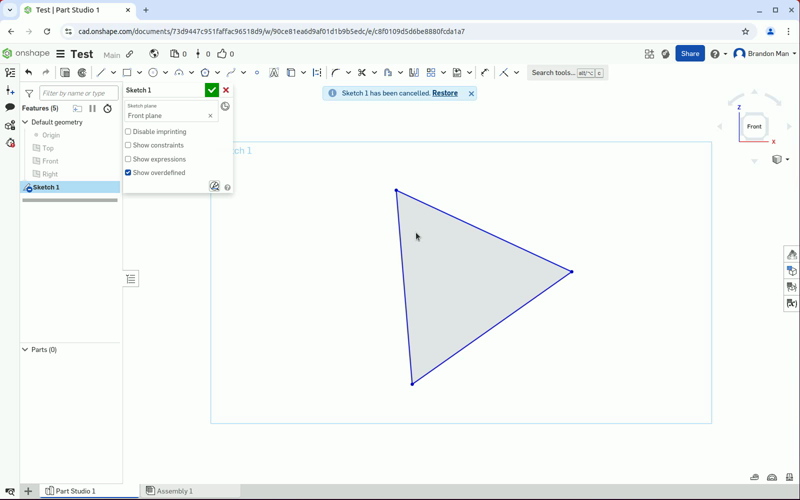
click(416, 232)
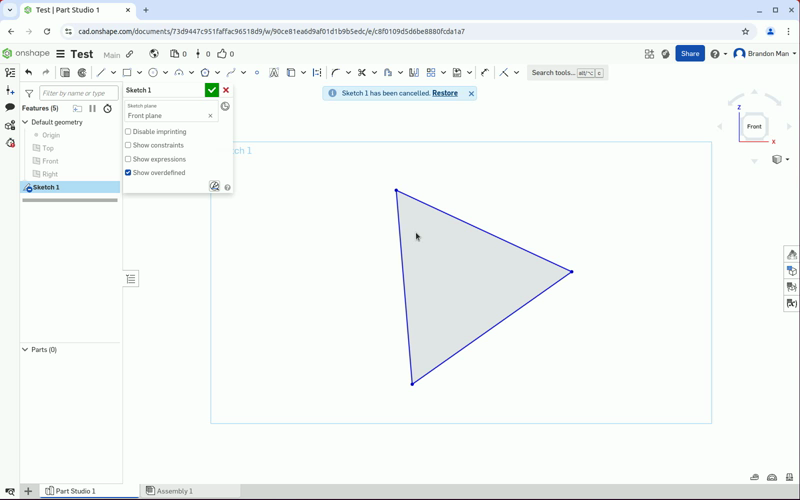
mouse_move(73, 352)
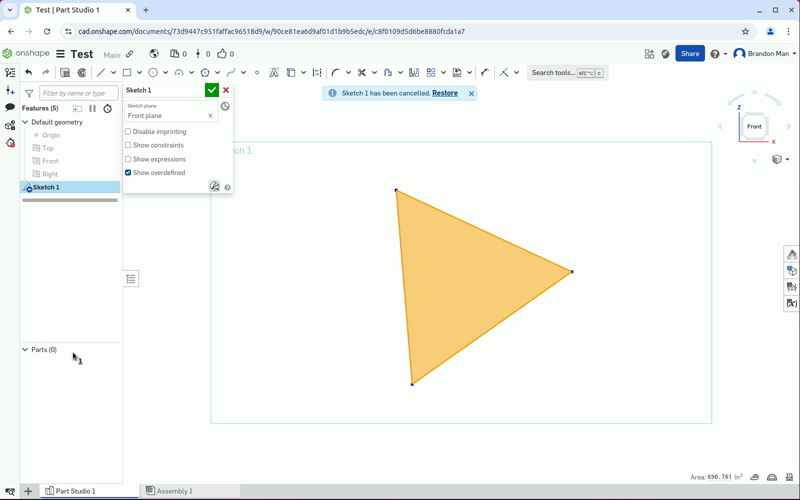
key(shift+y)
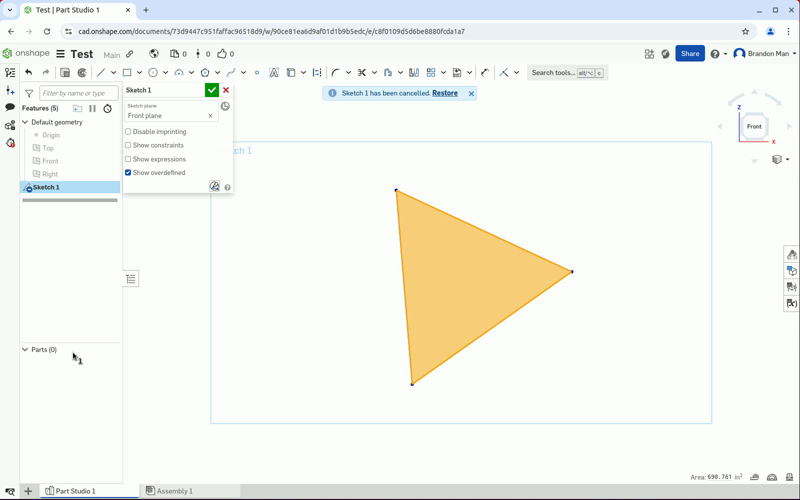
key(shift+e)
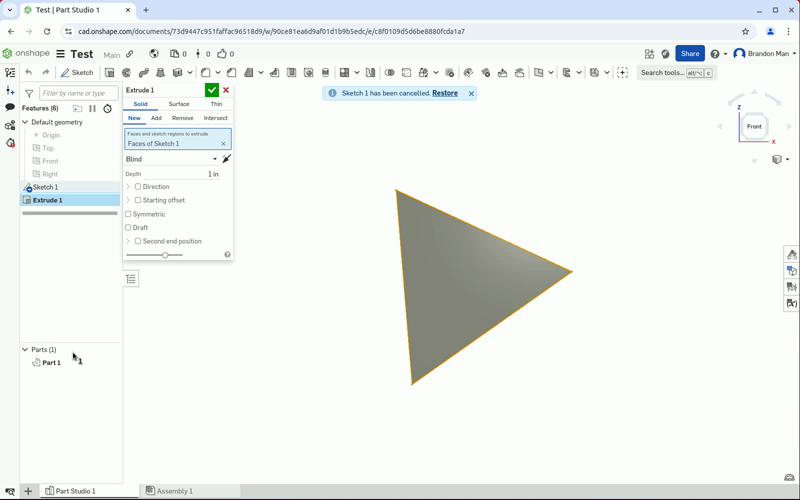
mouse_move(143, 106)
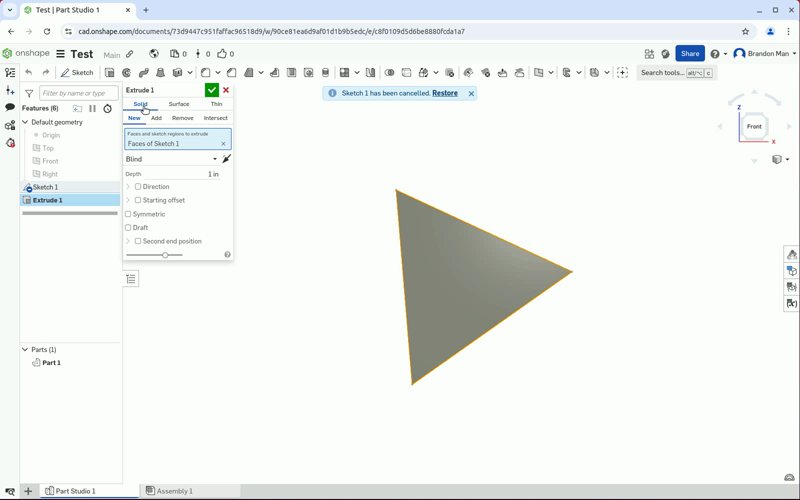
click(143, 106)
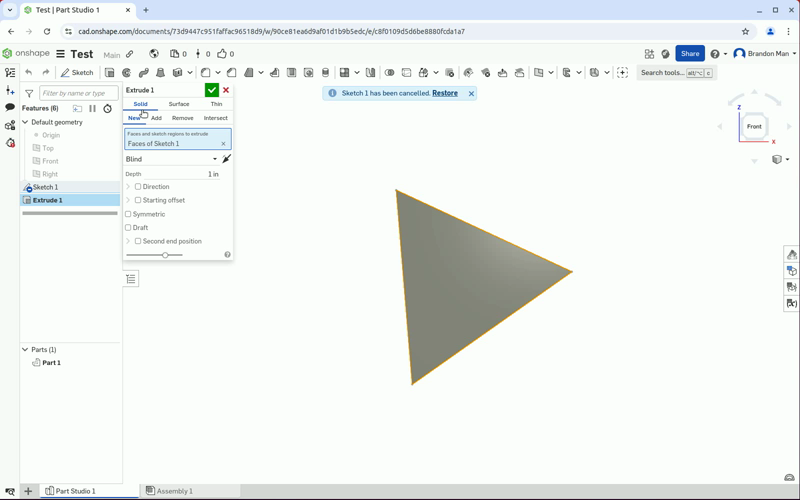
mouse_move(137, 120)
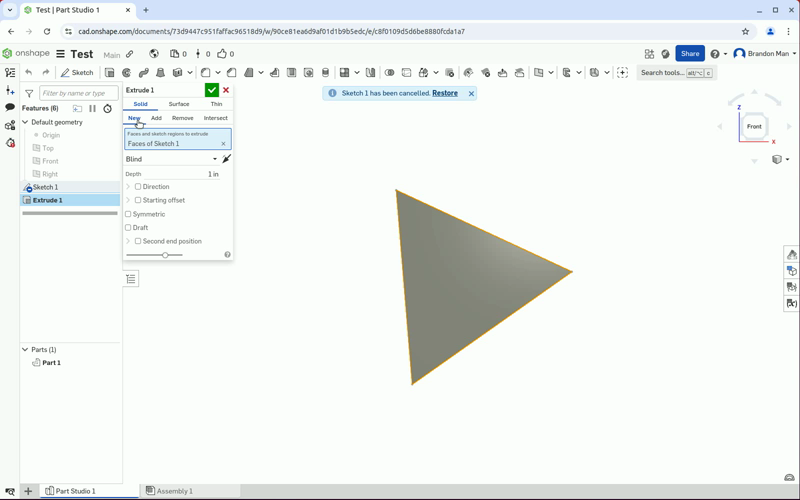
click(137, 120)
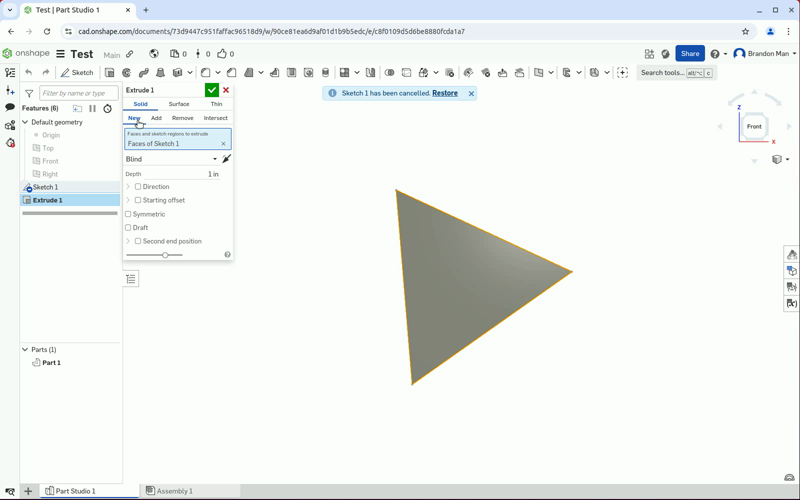
key(tab, 4)
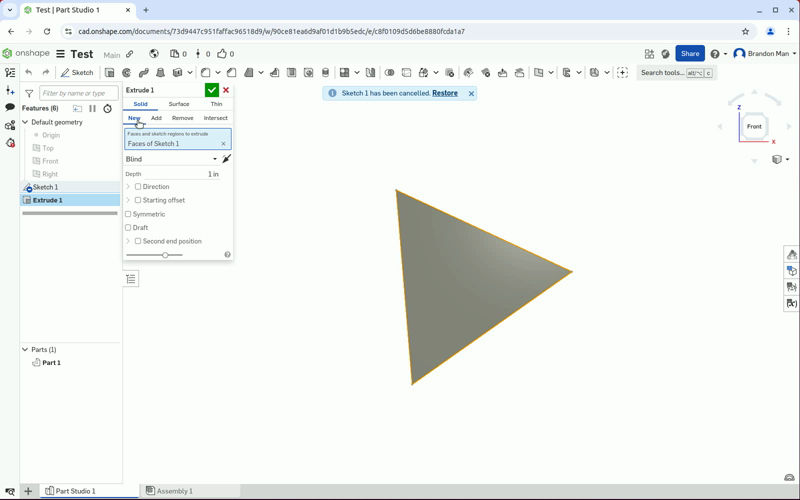
text(7.943)
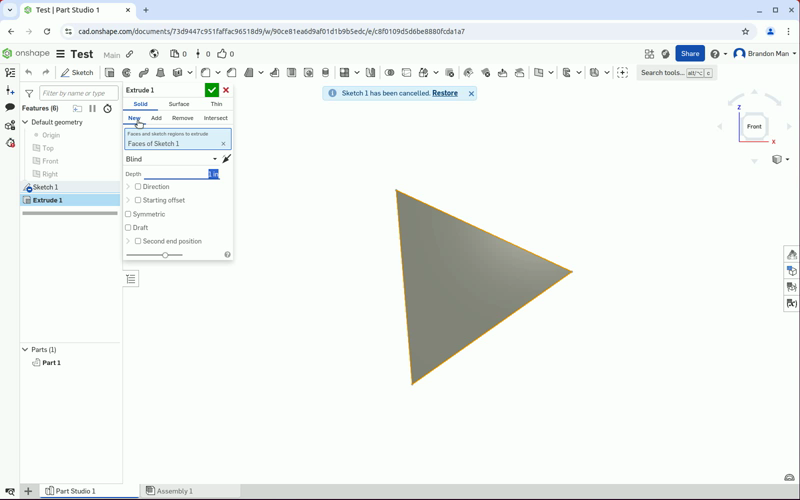
key(enter)
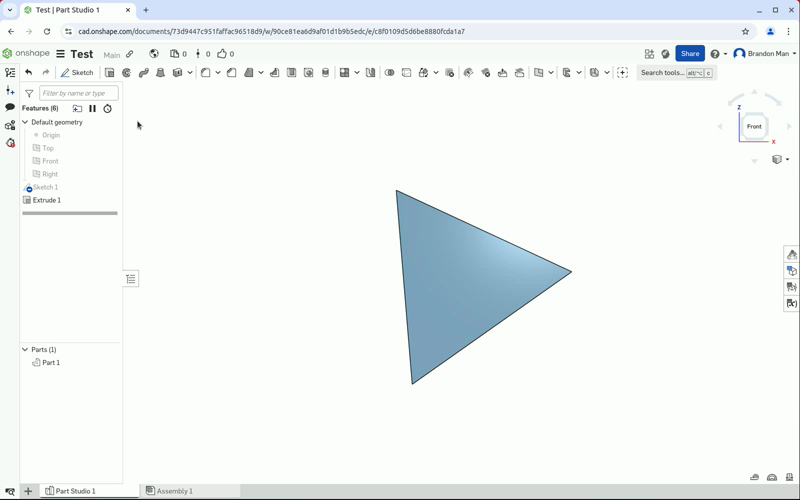
key(shift+h)
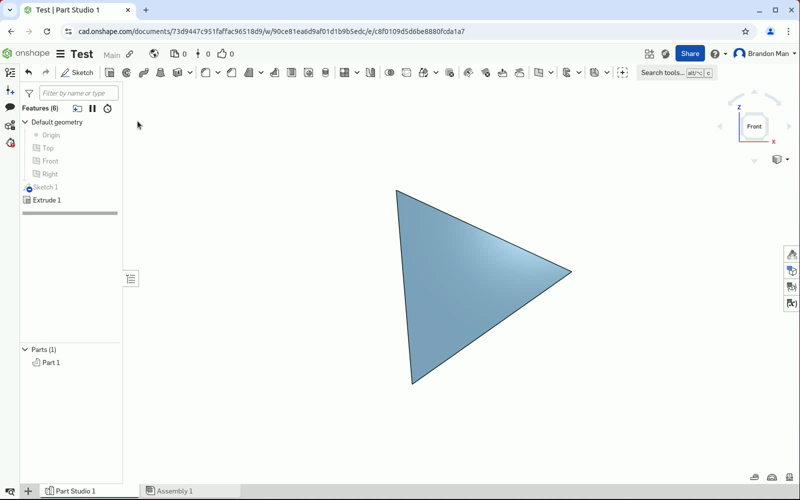
key(shift+h)
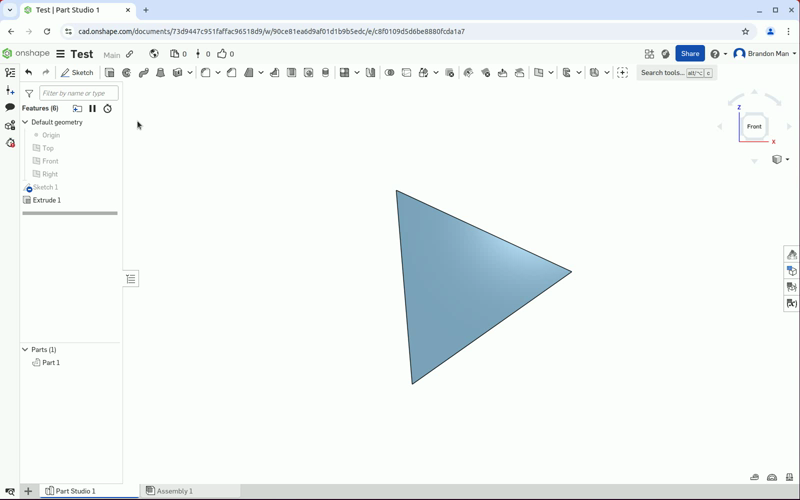
mouse_move(73, 189)
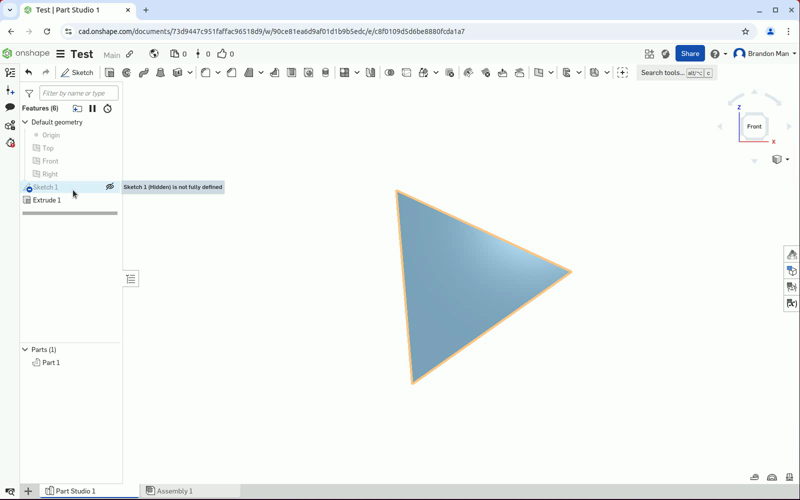
click(73, 189)
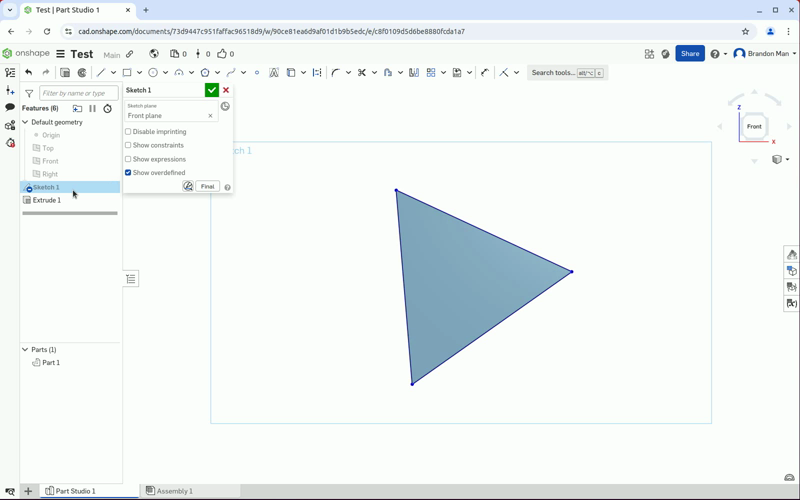
mouse_move(229, 92)
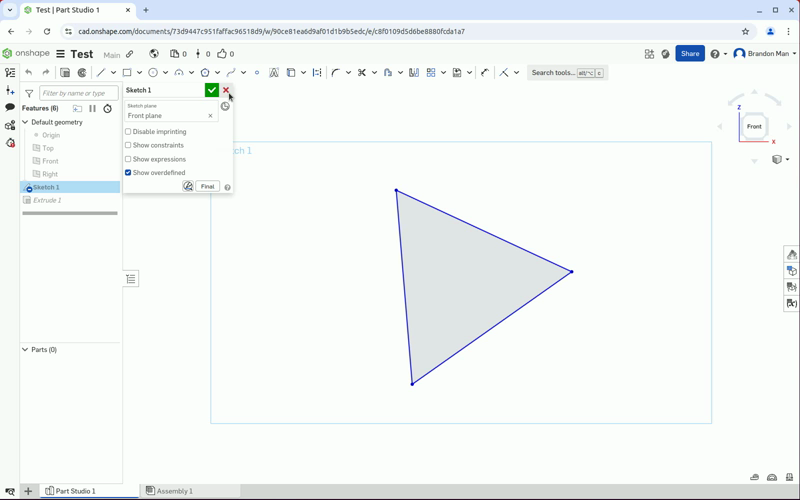
click(229, 92)
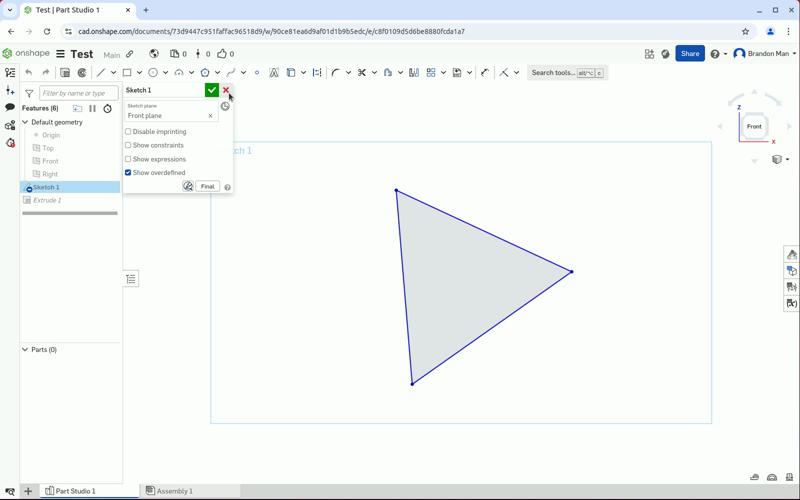
key(shift+s)
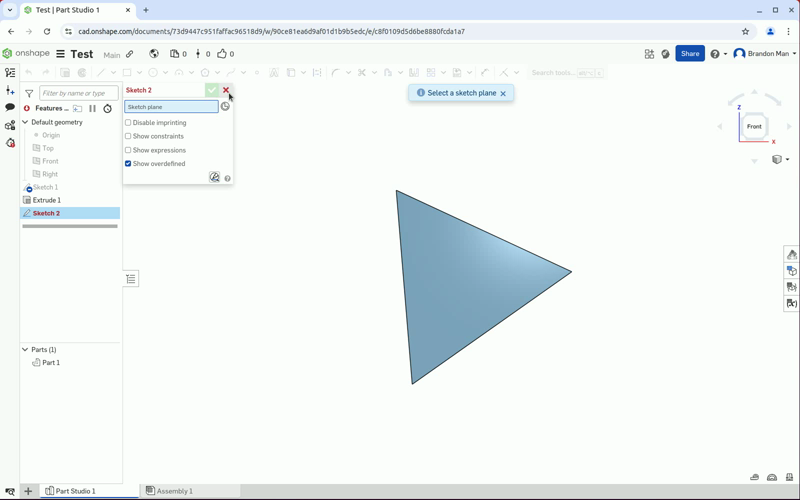
mouse_move(73, 163)
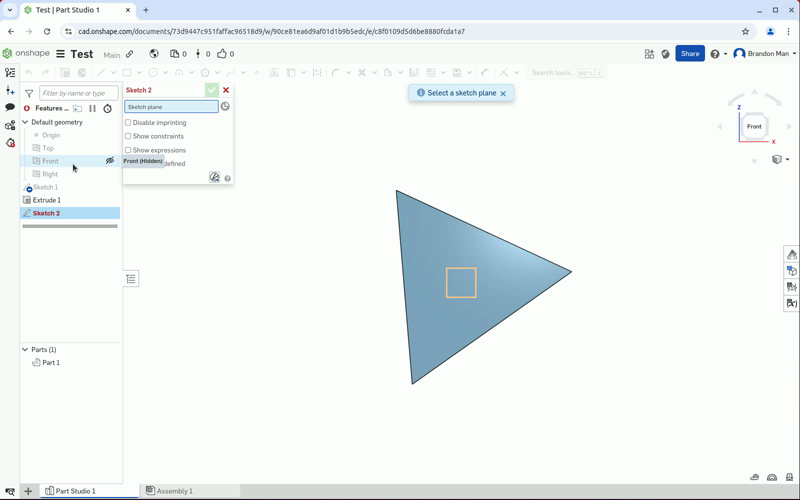
click(73, 163)
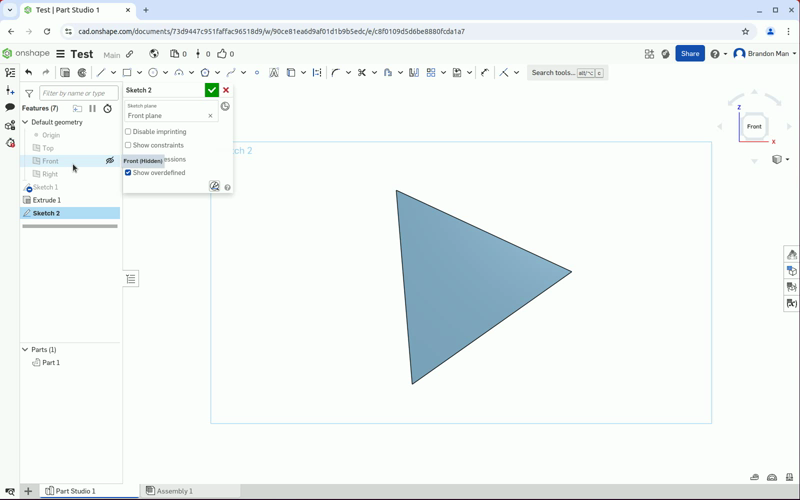
mouse_move(73, 352)
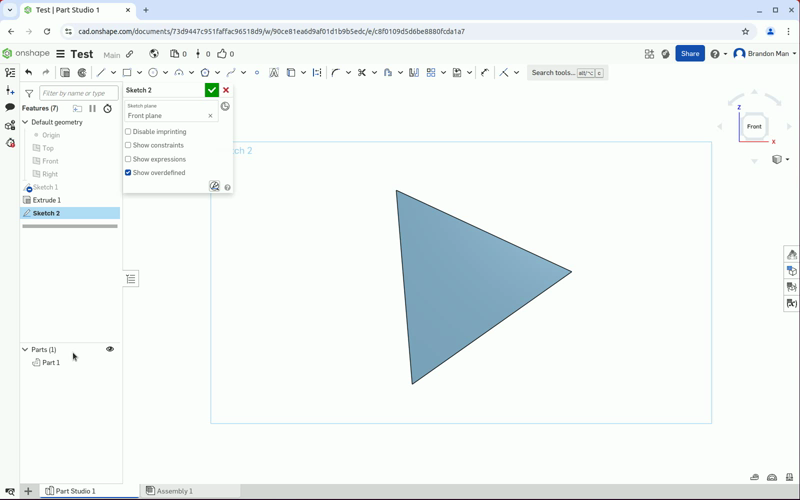
key(y)
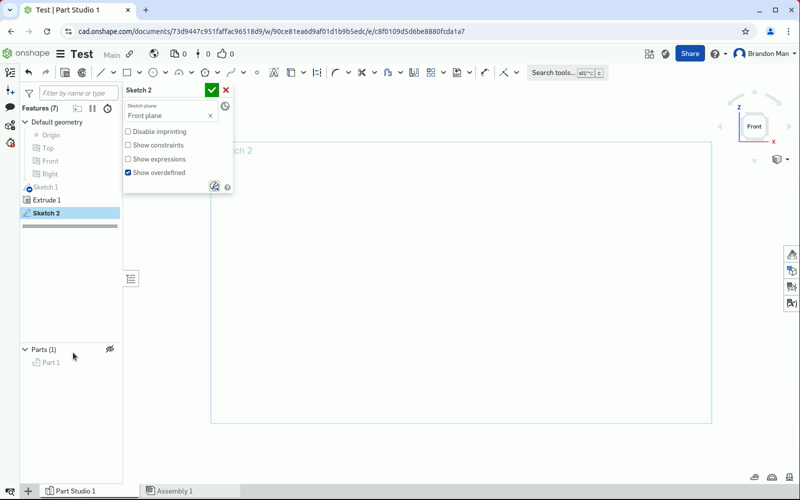
key(l)
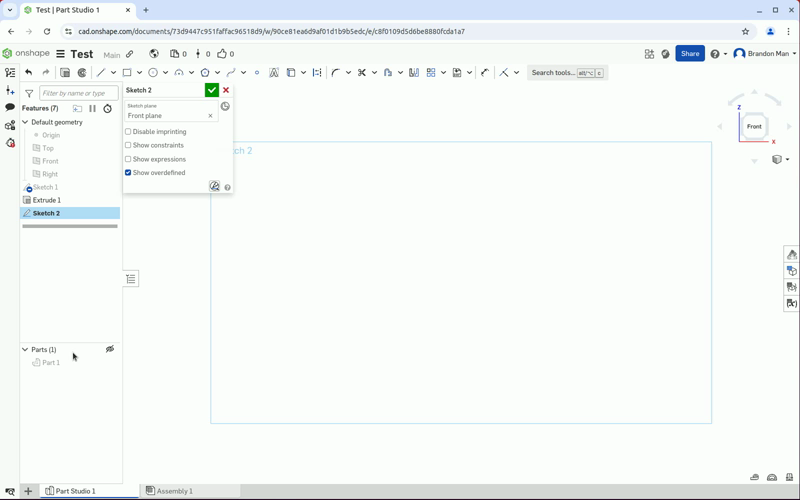
key_down(shift)
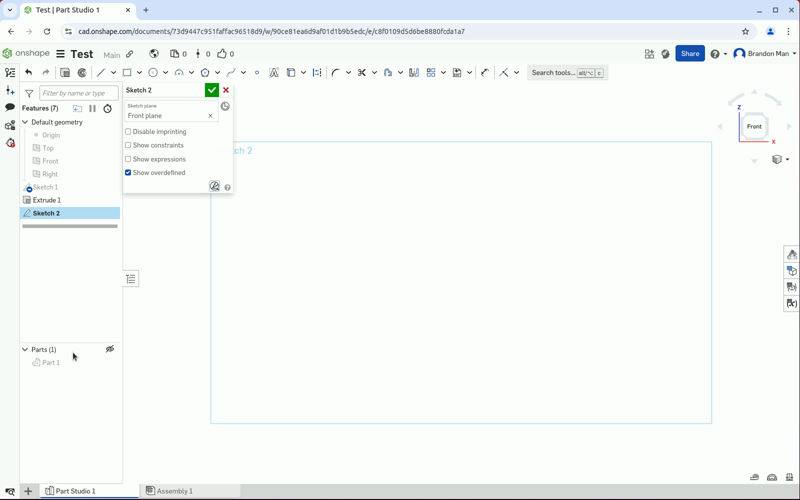
mouse_move(396, 190)
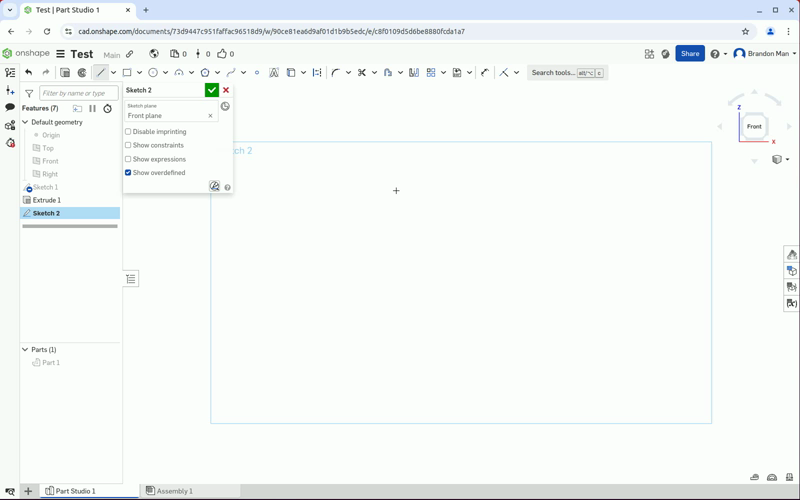
click(396, 190)
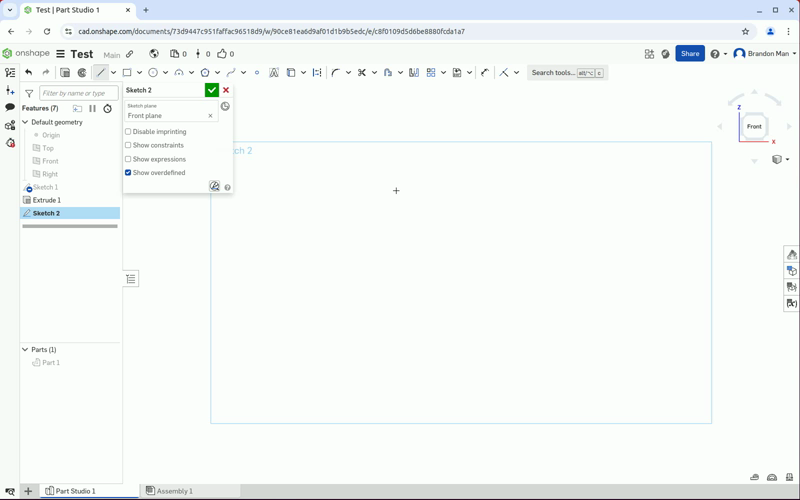
key_up(shift)
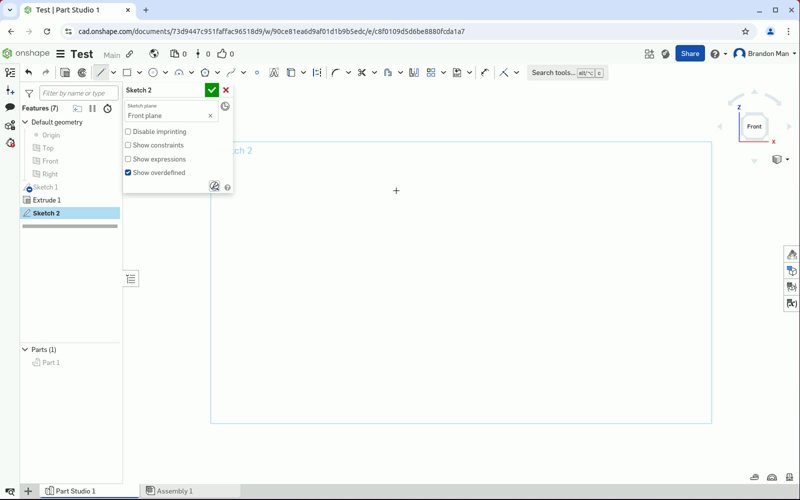
key_down(shift)
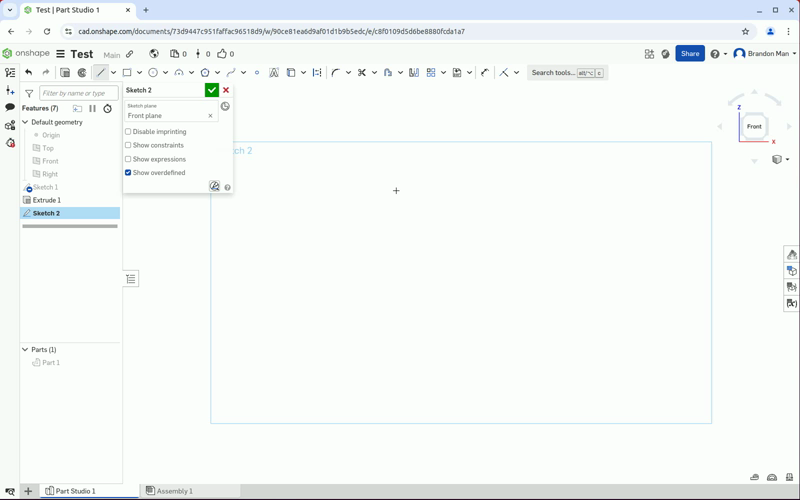
mouse_move(412, 384)
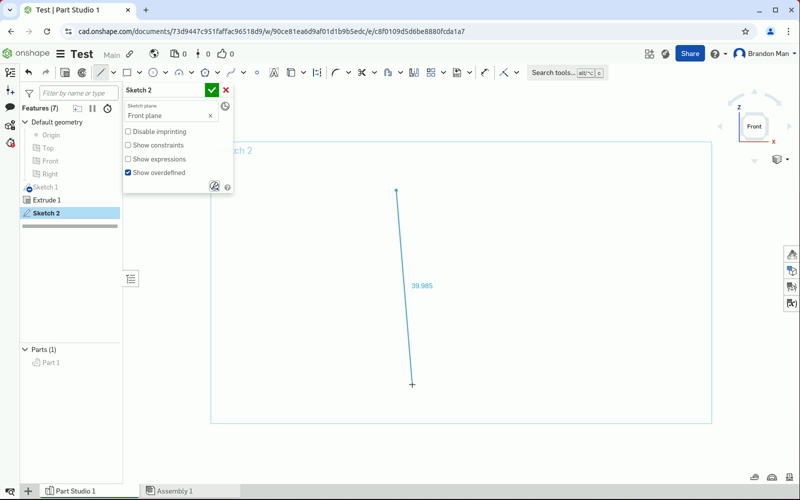
click(412, 384)
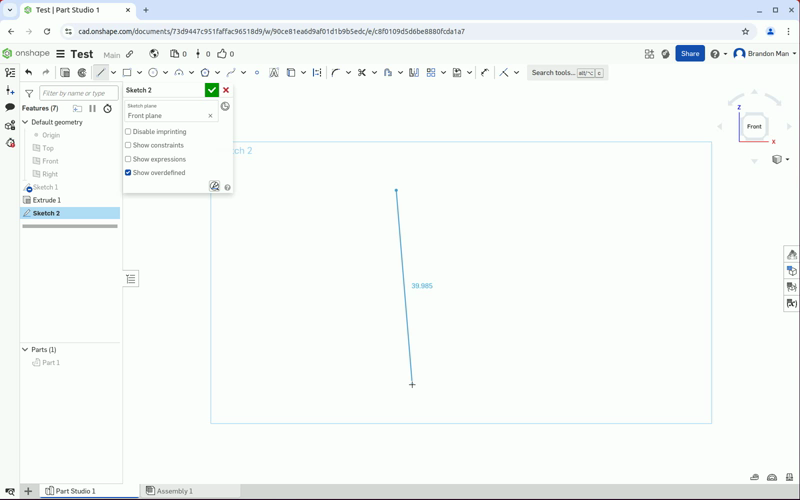
key_up(shift)
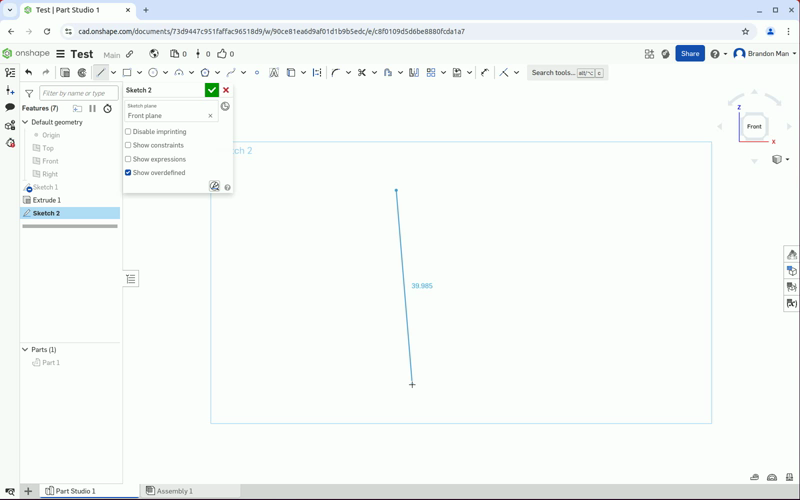
key_down(shift)
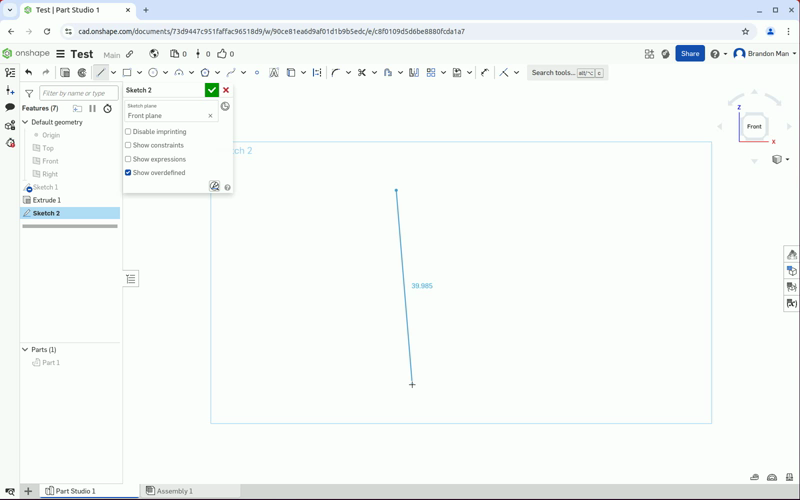
mouse_move(571, 271)
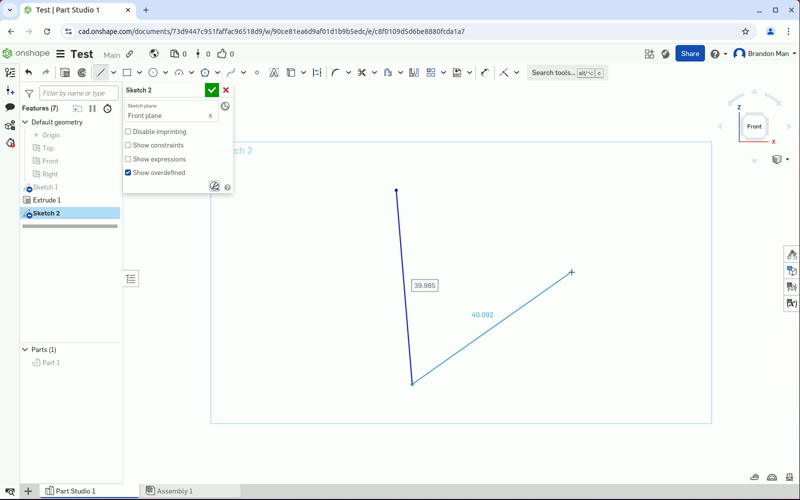
click(571, 271)
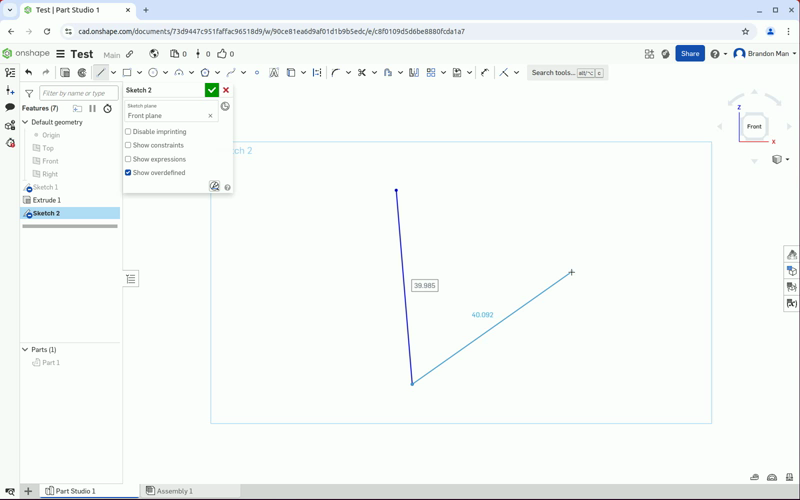
key_up(shift)
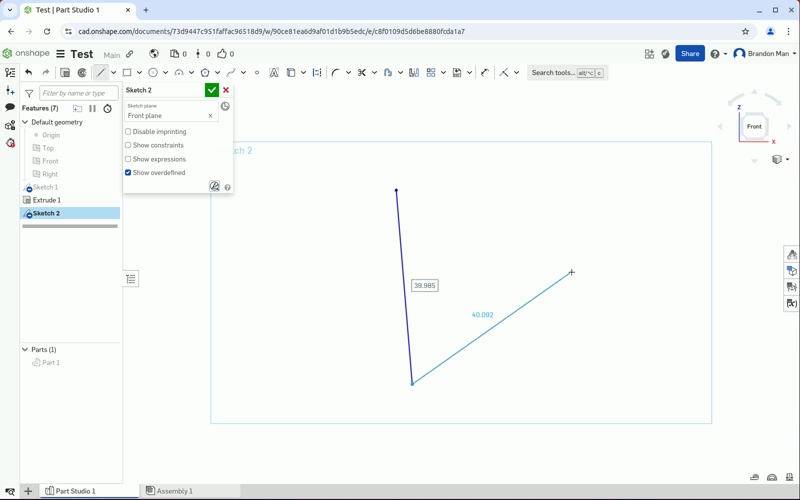
key_down(shift)
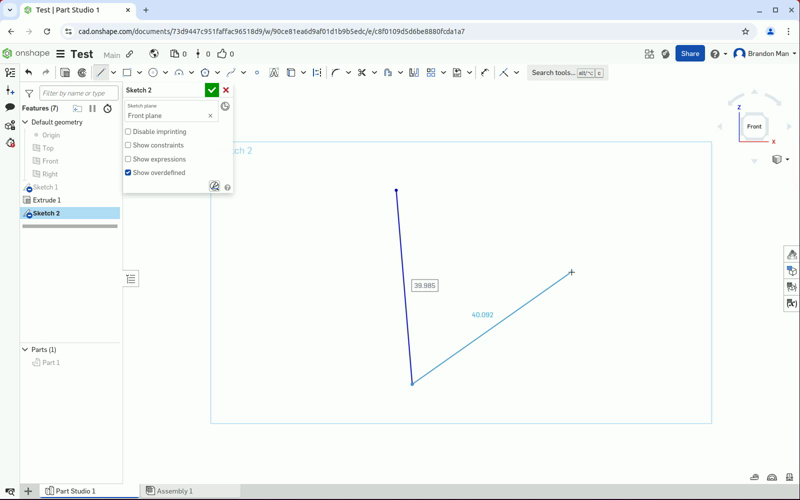
mouse_move(396, 190)
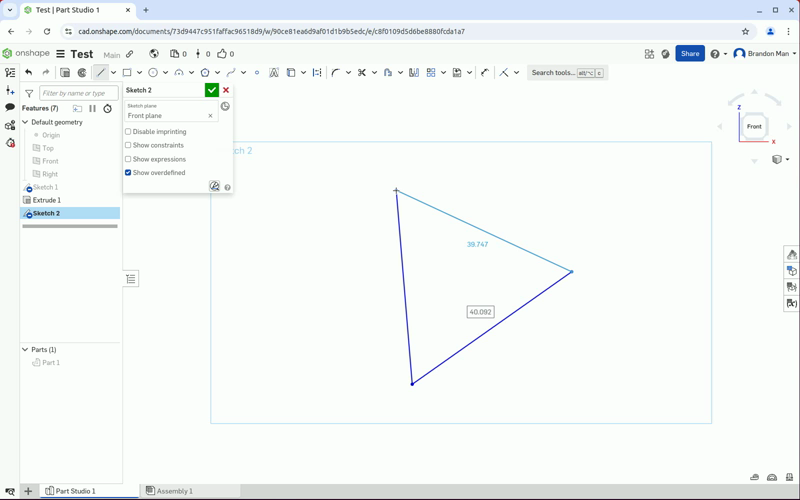
key_up(shift)
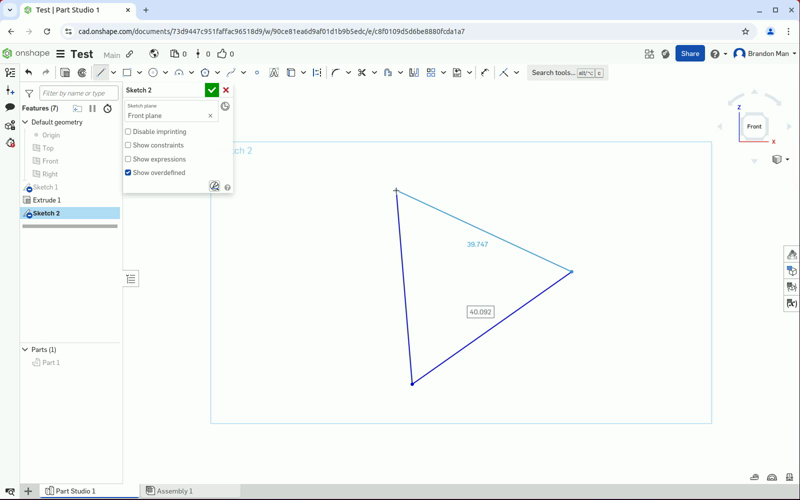
click(396, 190)
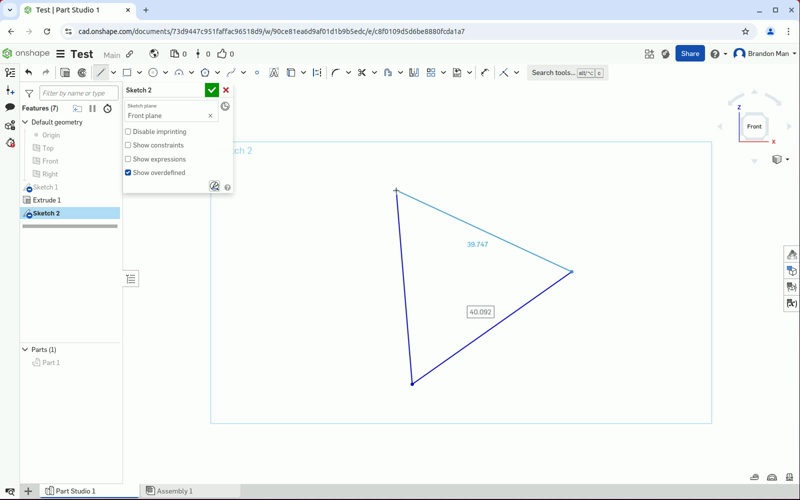
key(esc)
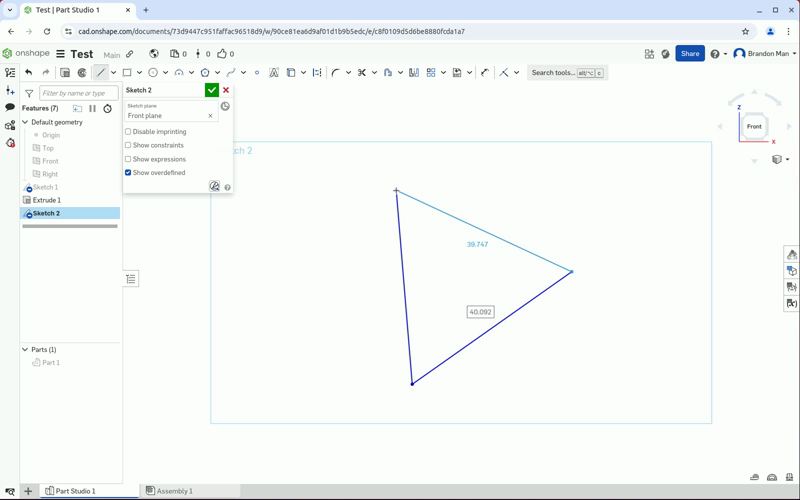
mouse_move(418, 258)
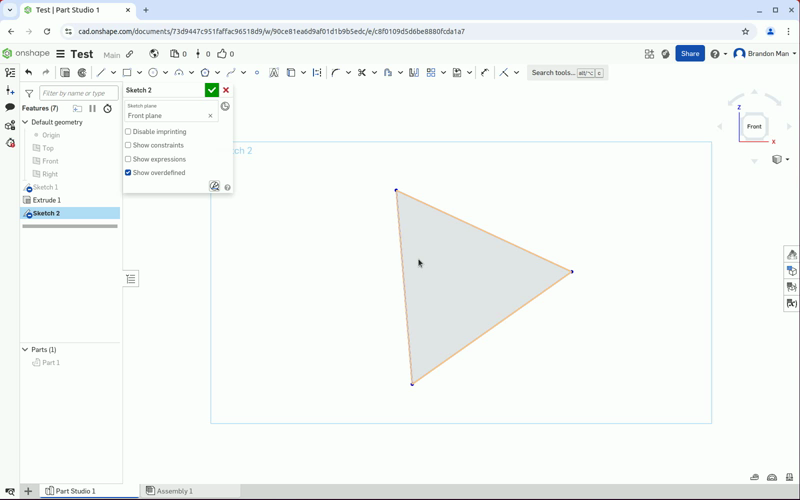
click(418, 258)
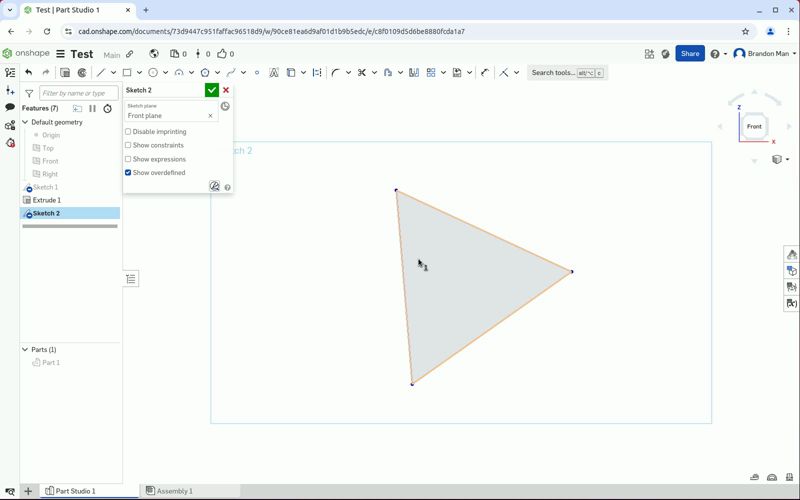
mouse_move(73, 352)
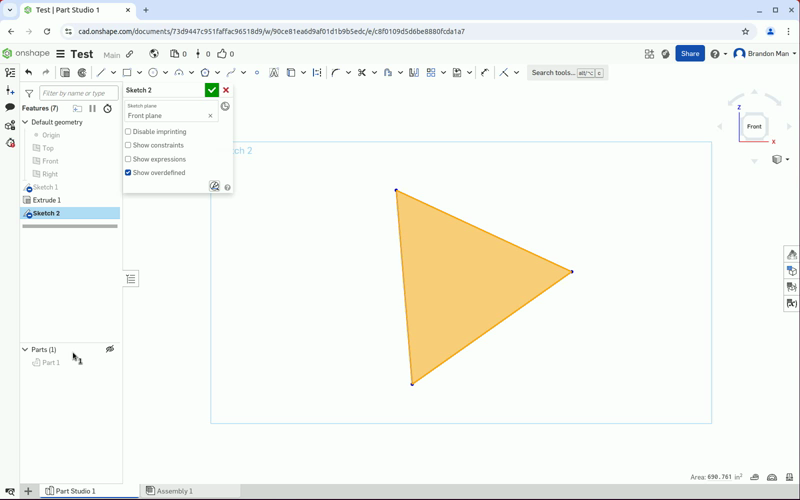
key(shift+y)
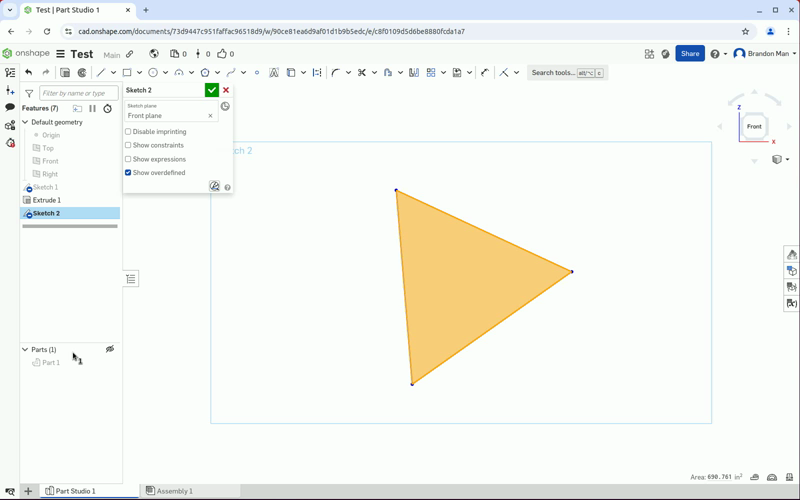
key(shift+e)
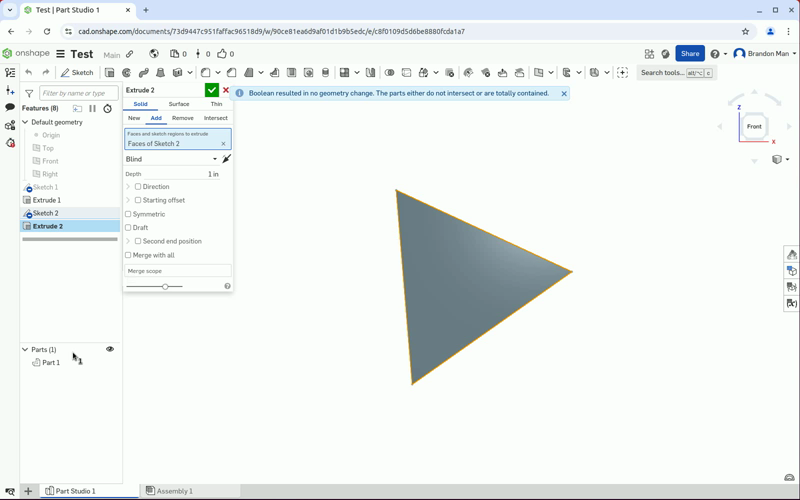
mouse_move(143, 106)
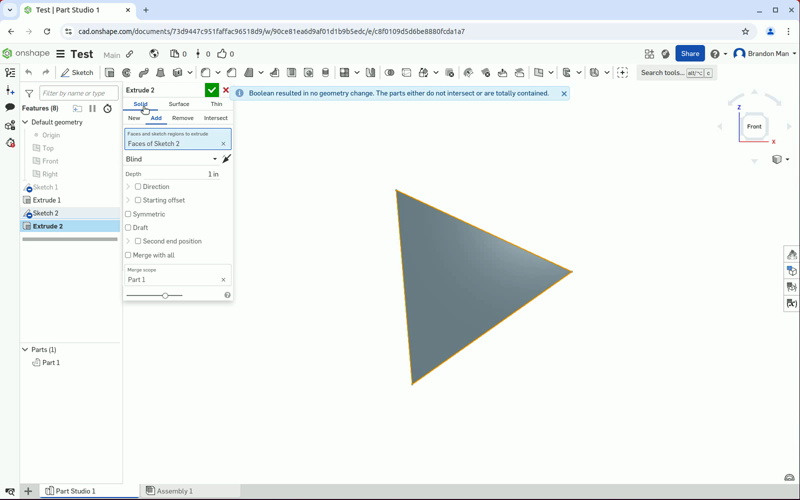
click(143, 106)
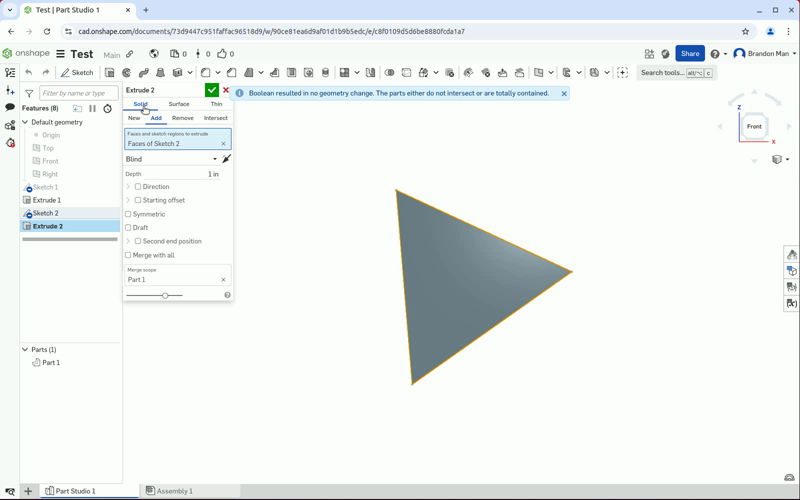
mouse_move(137, 120)
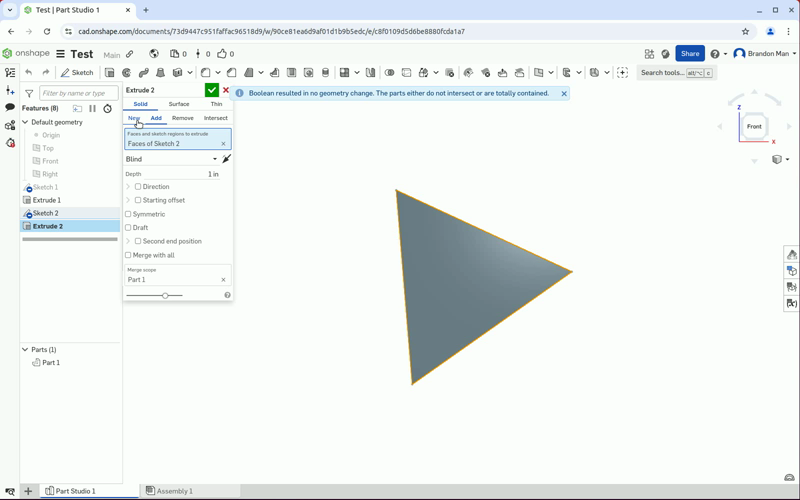
click(137, 120)
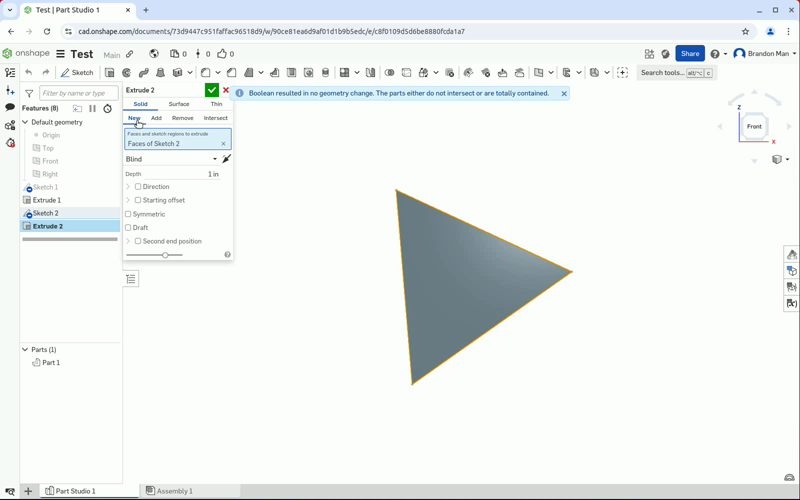
key(tab, 4)
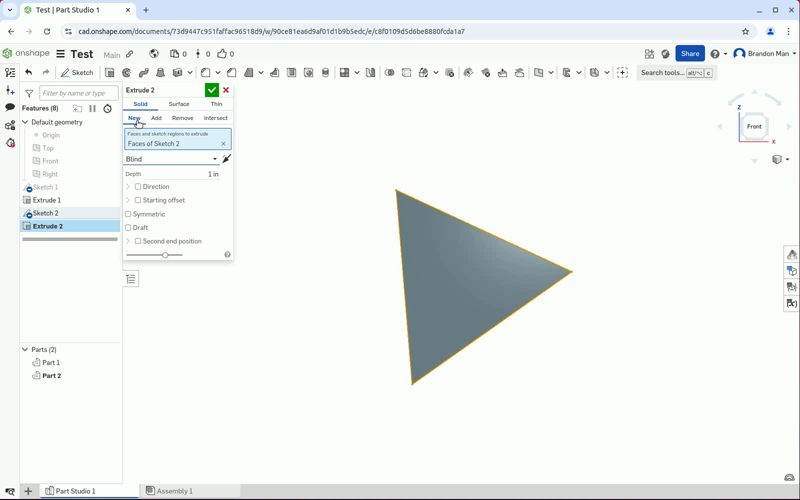
text(7.943)
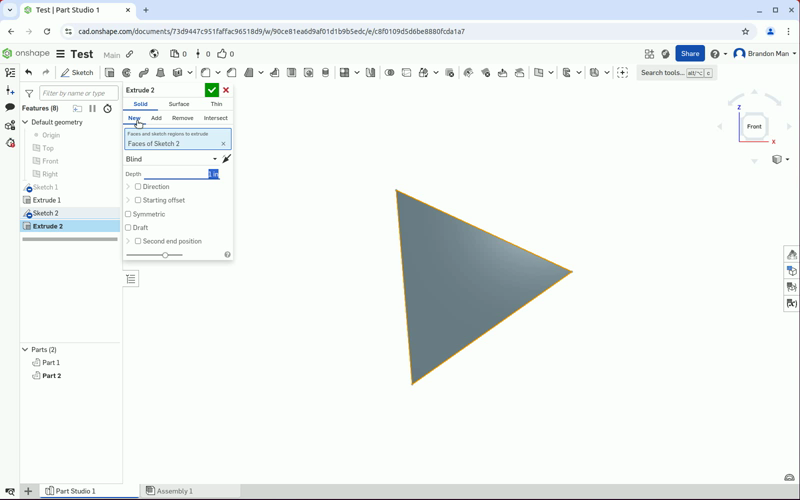
key(enter)
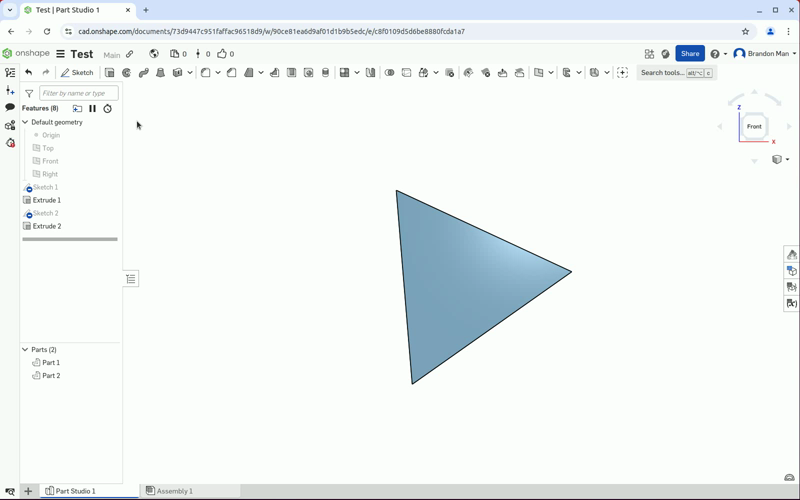
key(shift+h)
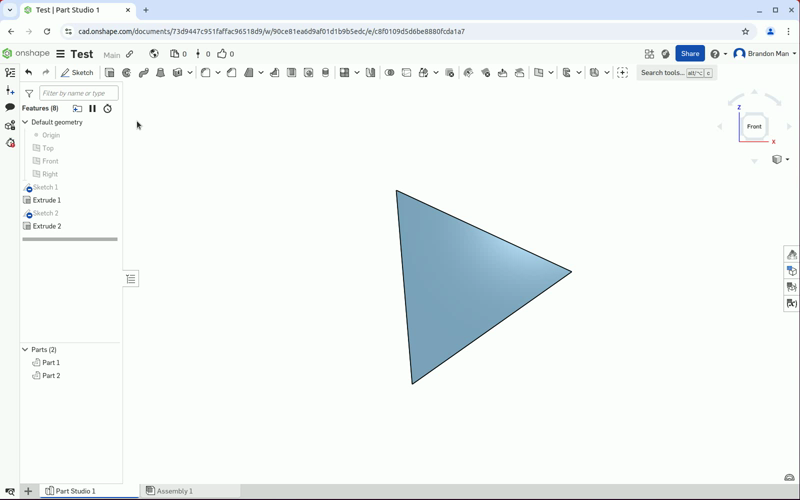
key(shift+h)
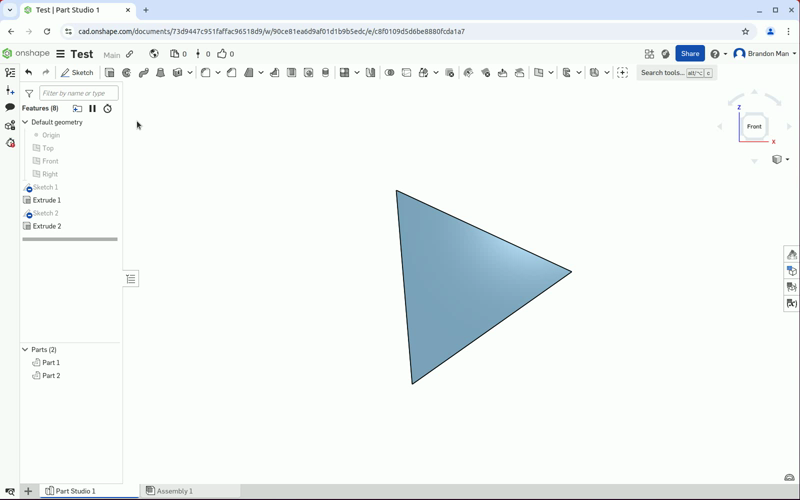
key(shift+7)
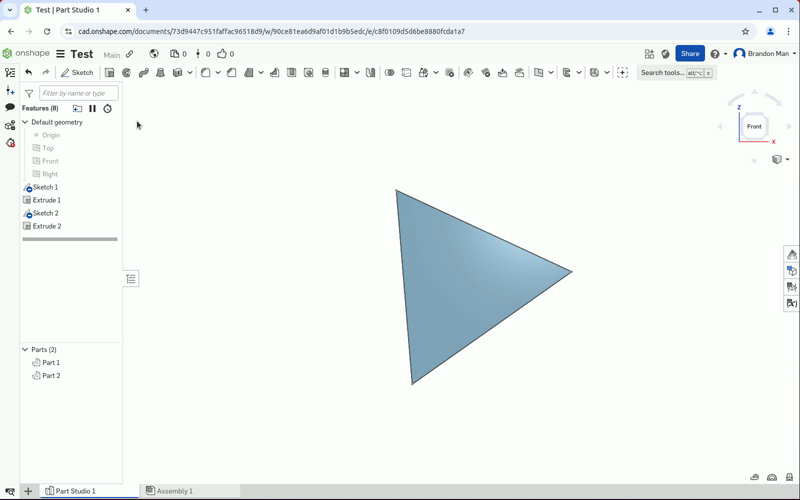
key(left, 2)
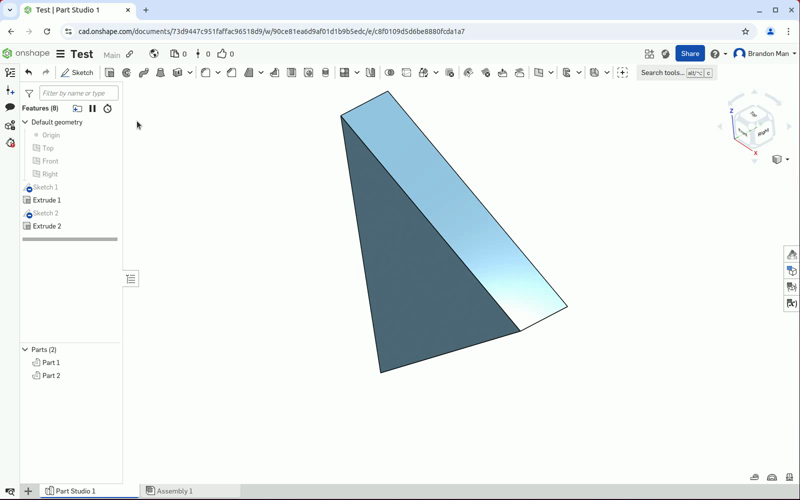
key(down, 2)
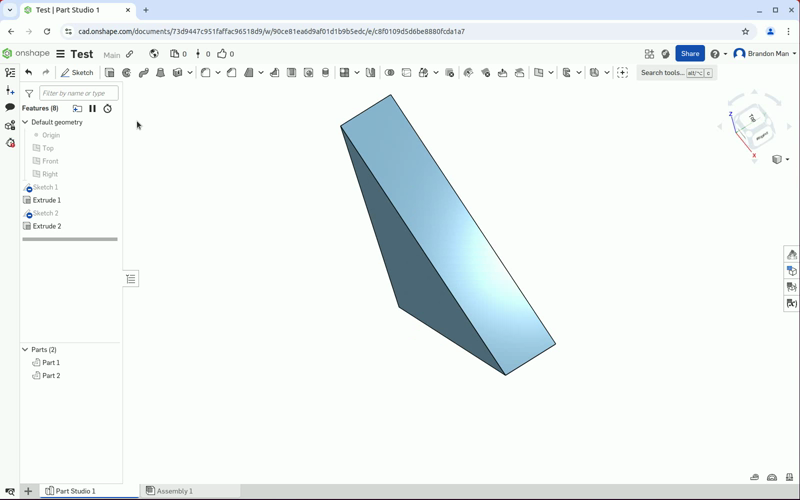
key(up, 2)
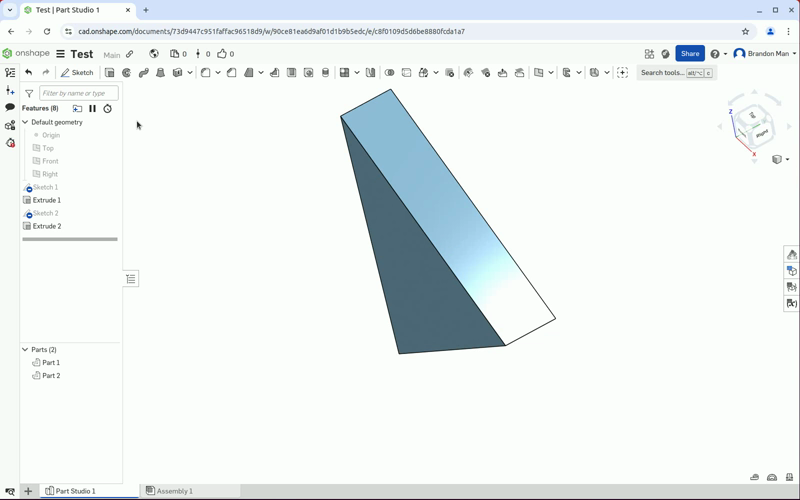
key(right, 2)
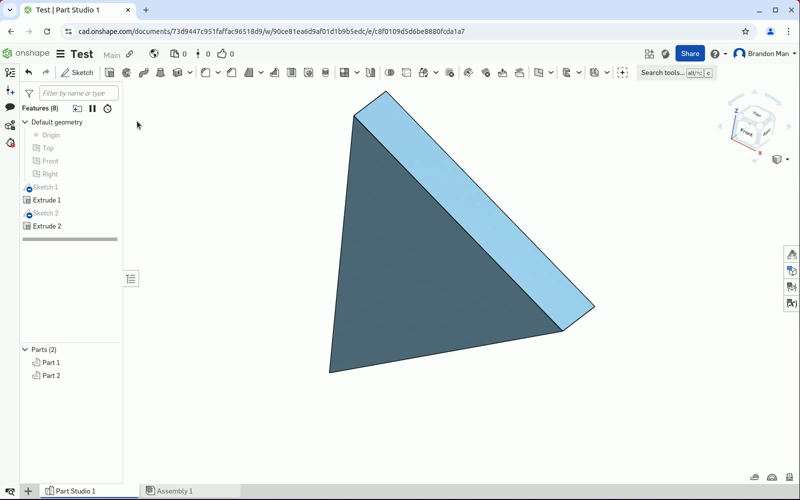
mouse_move(73, 189)
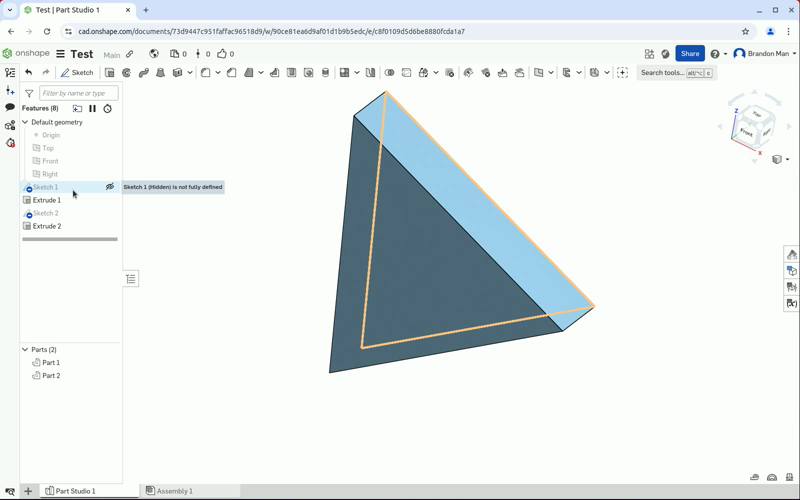
click(73, 189)